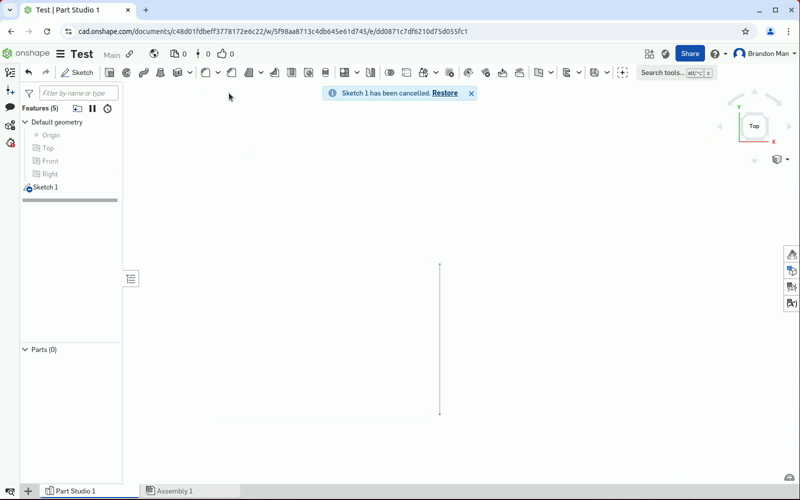
key(shift+h)
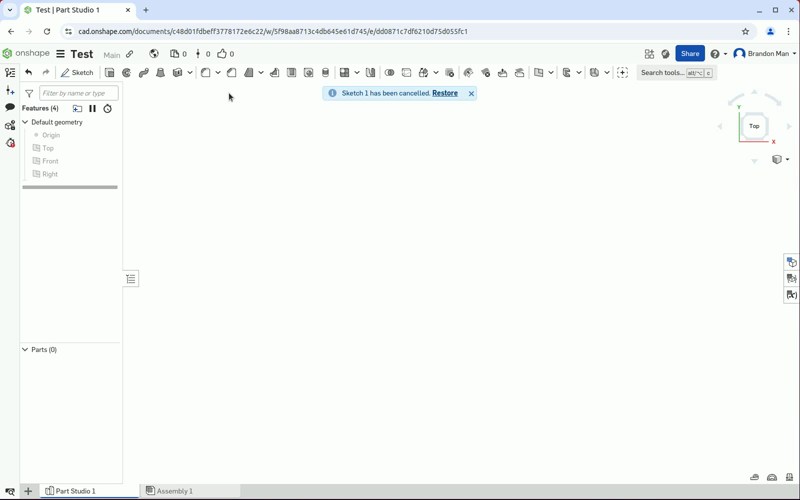
mouse_move(73, 352)
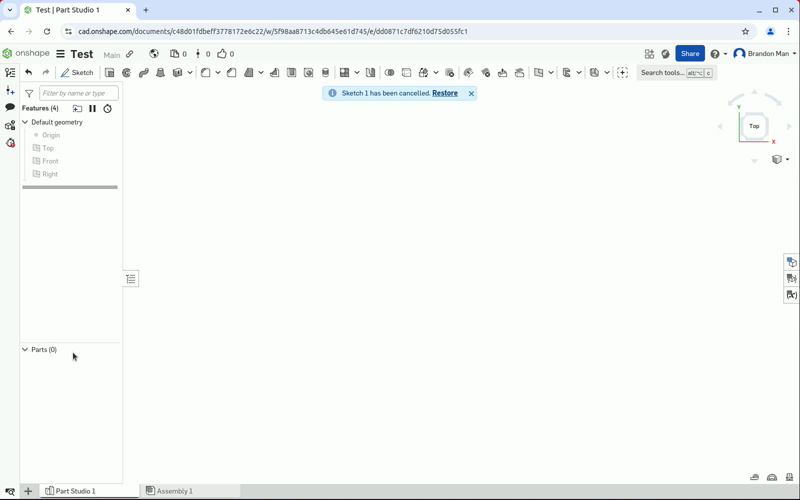
key(y)
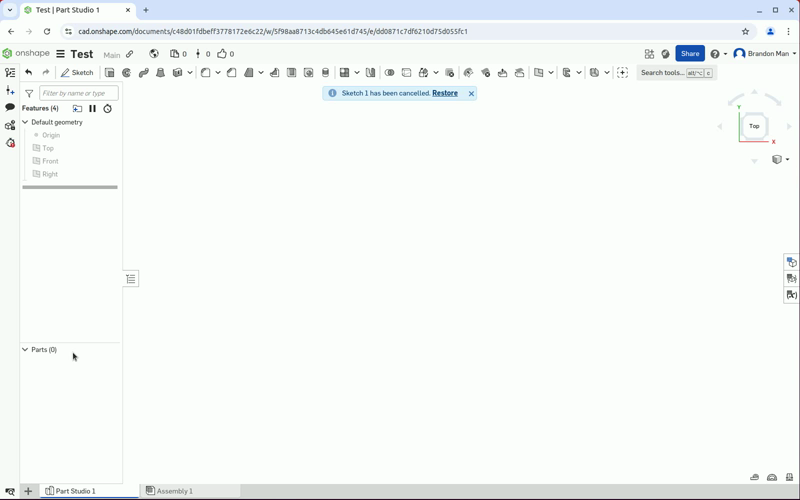
key(shift+p)
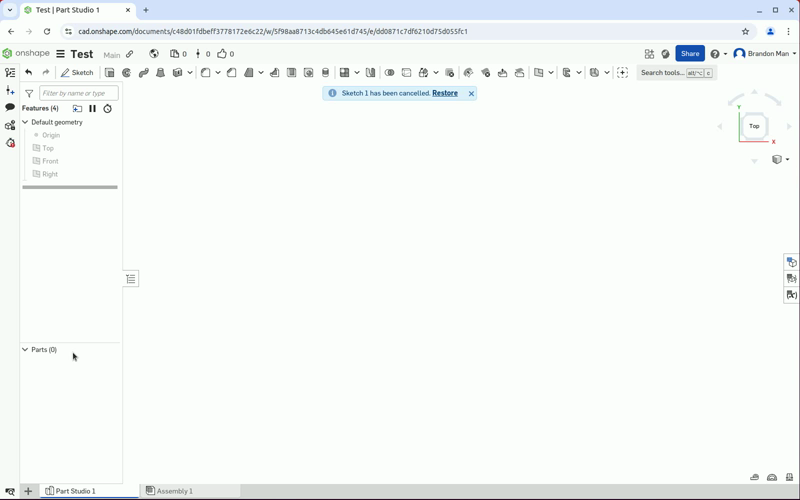
key(space)
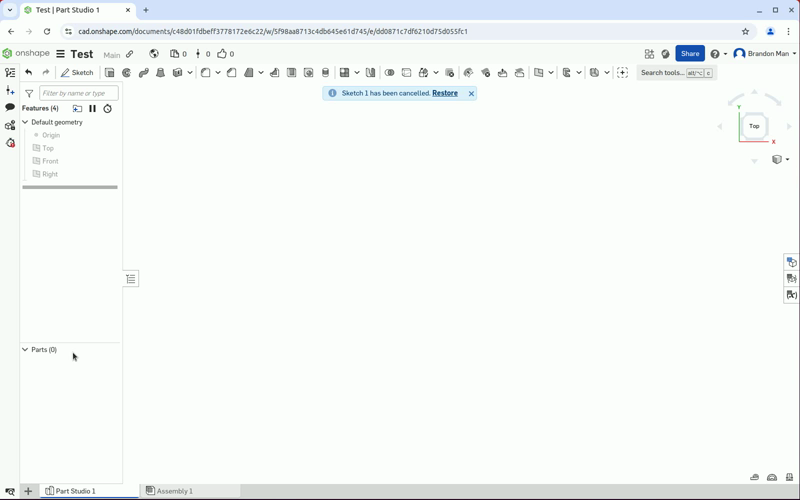
key_down(shift)
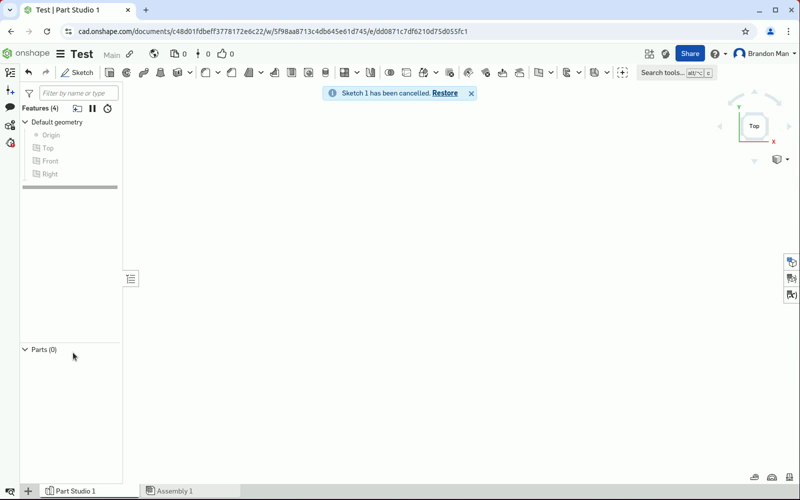
key(up)
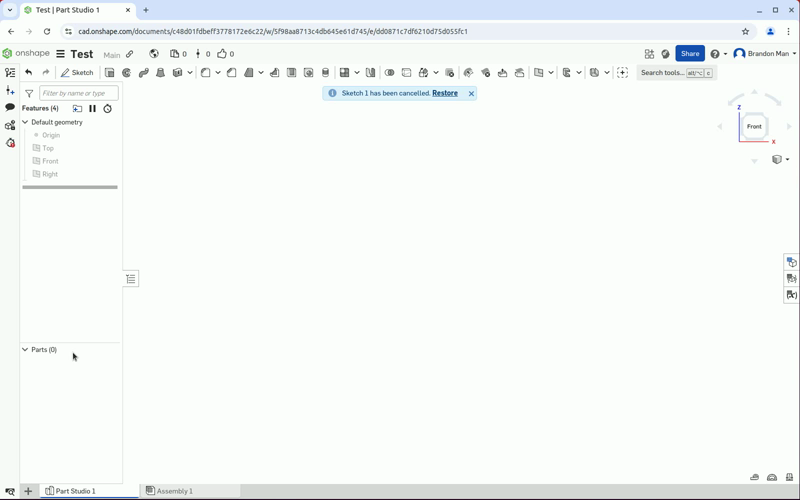
key_up(shift)
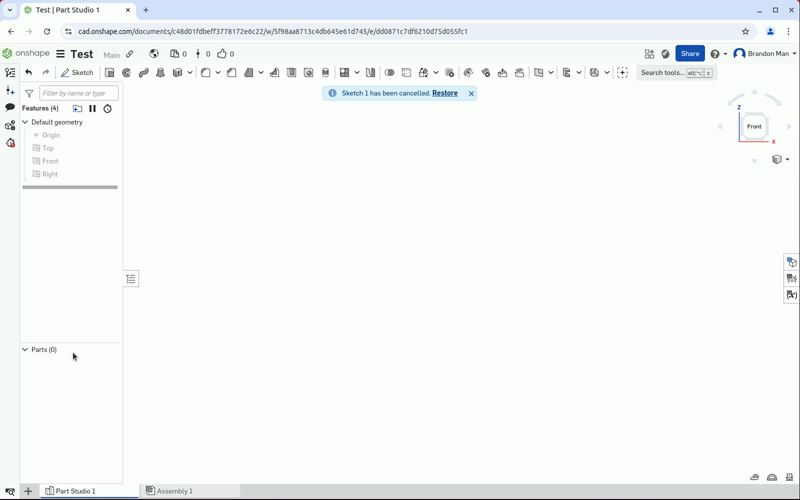
mouse_move(73, 352)
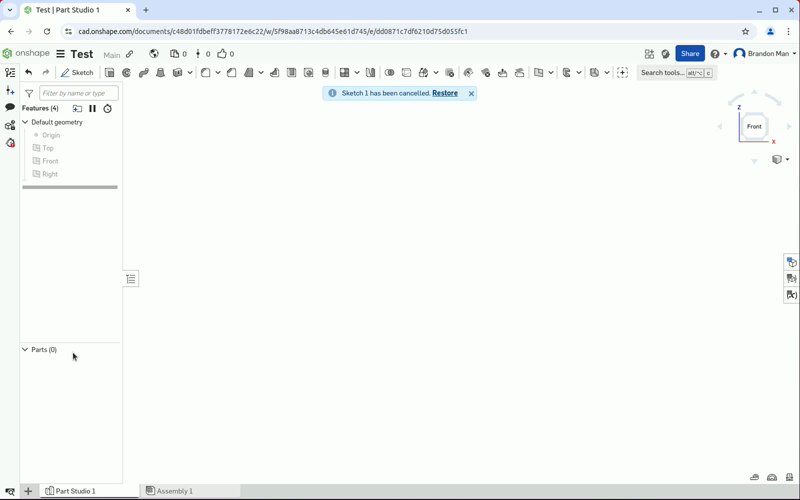
key(shift+y)
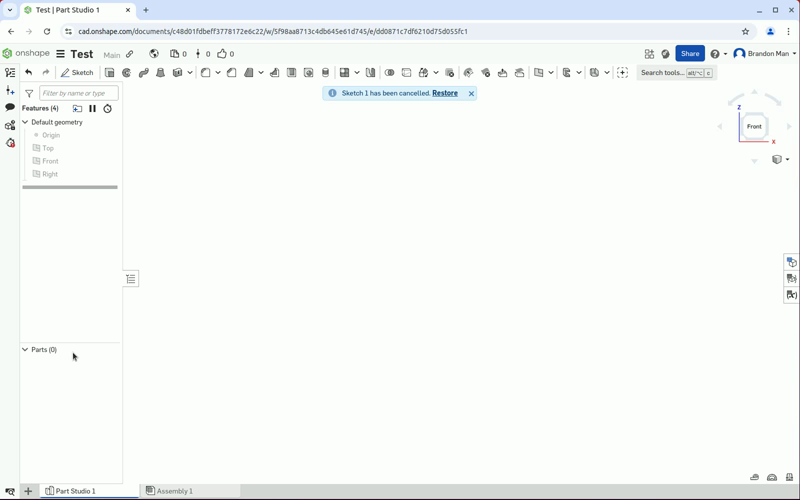
key(shift+s)
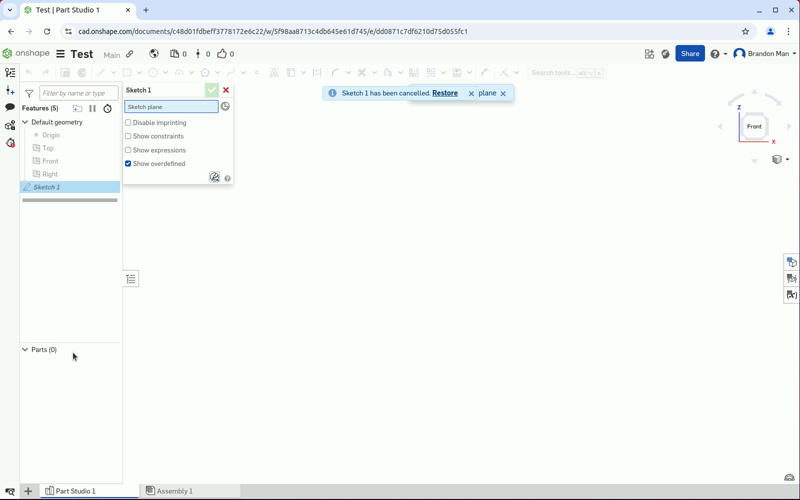
mouse_move(73, 163)
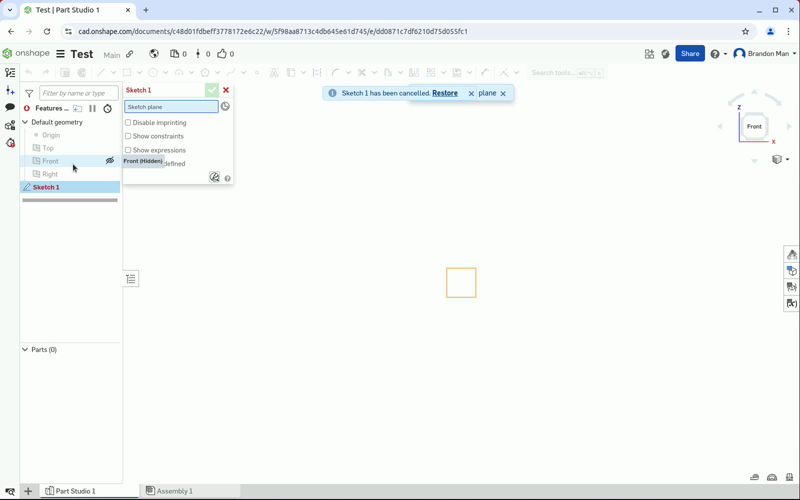
click(73, 163)
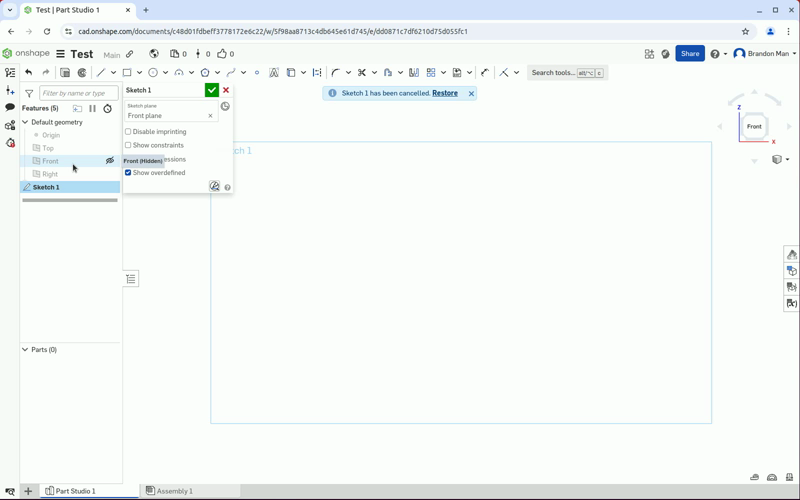
mouse_move(73, 352)
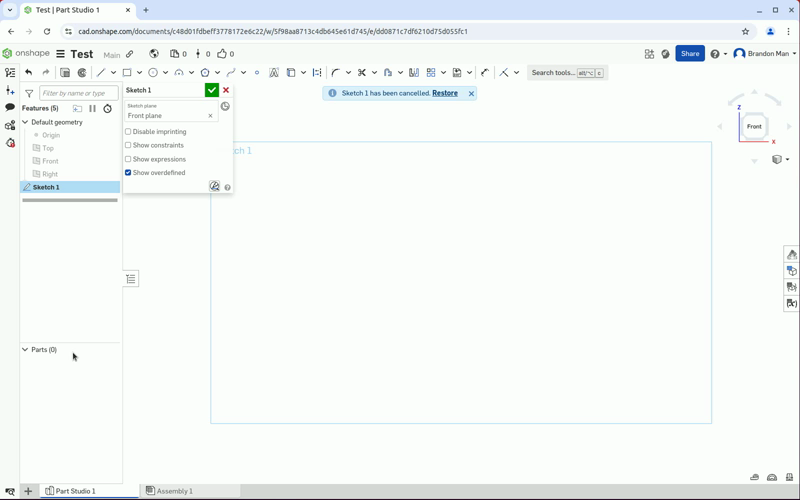
key(y)
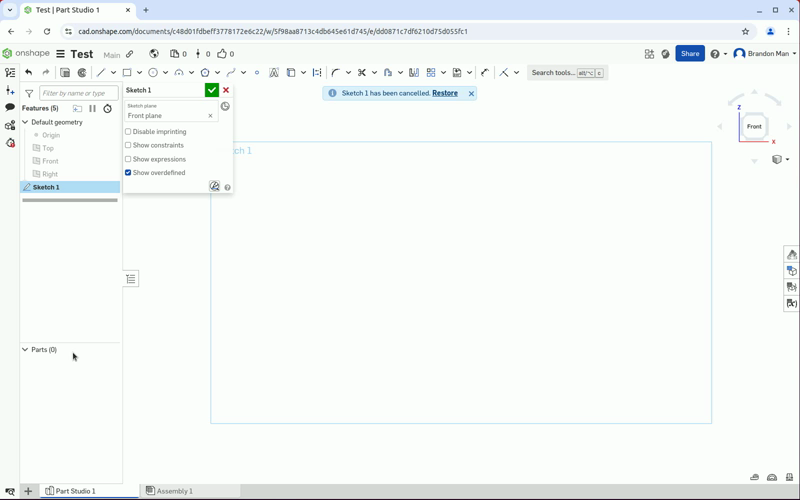
key(l)
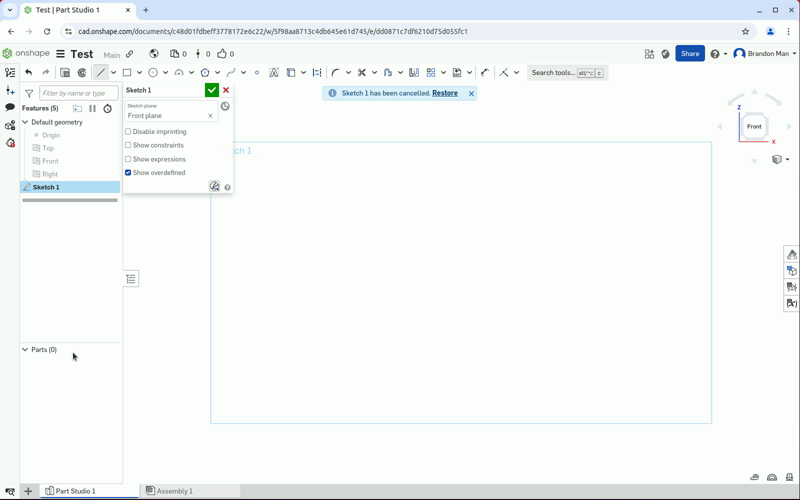
key_down(shift)
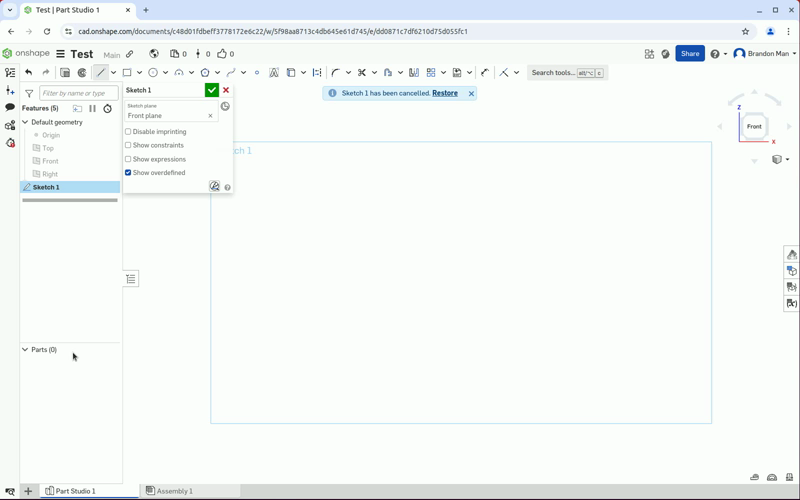
mouse_move(348, 304)
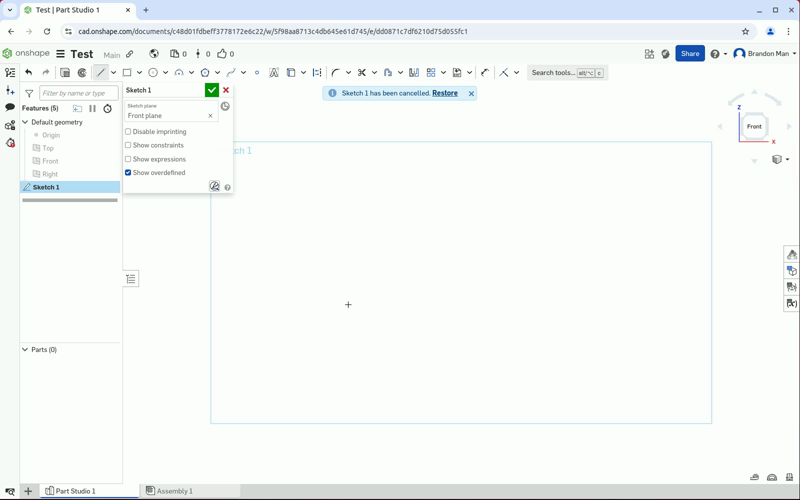
click(348, 304)
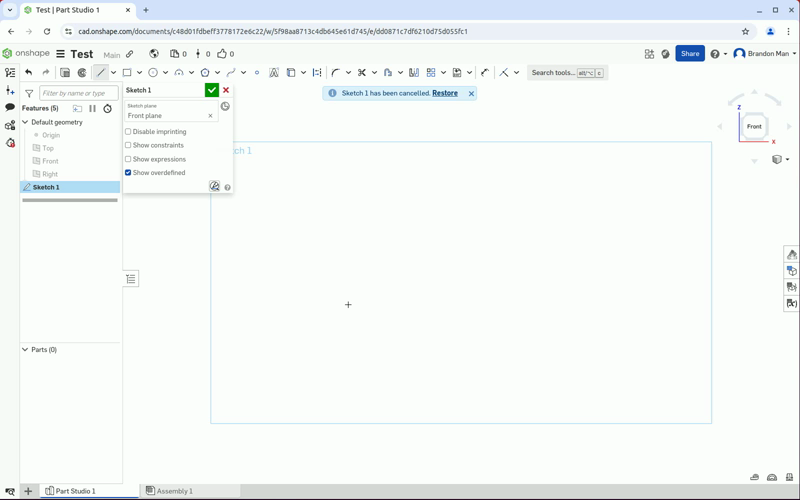
key_up(shift)
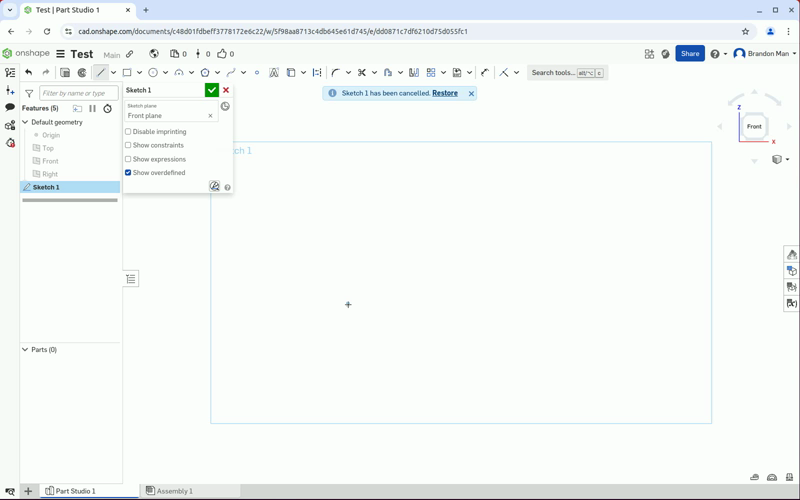
key_down(shift)
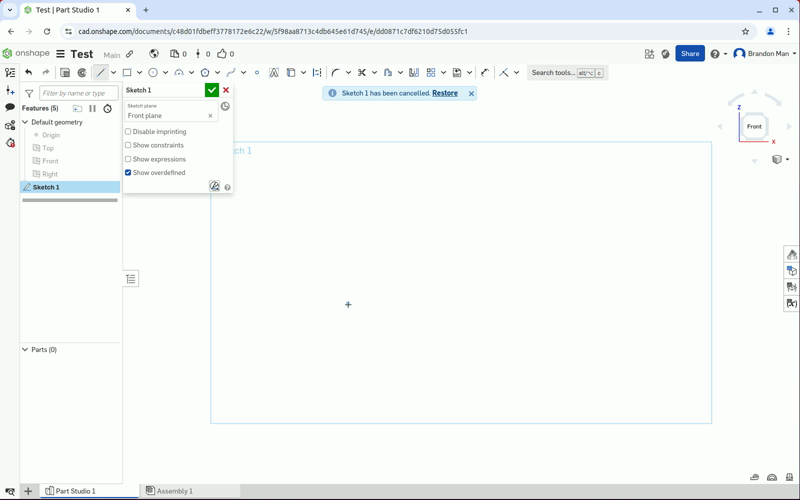
mouse_move(555, 304)
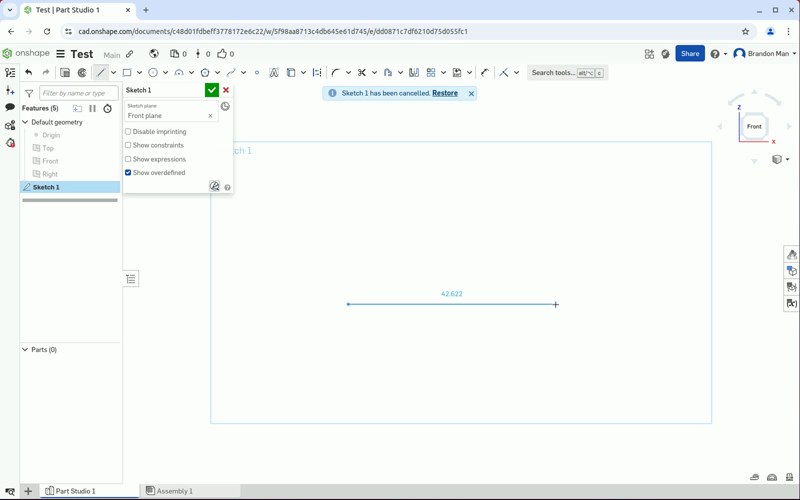
click(555, 304)
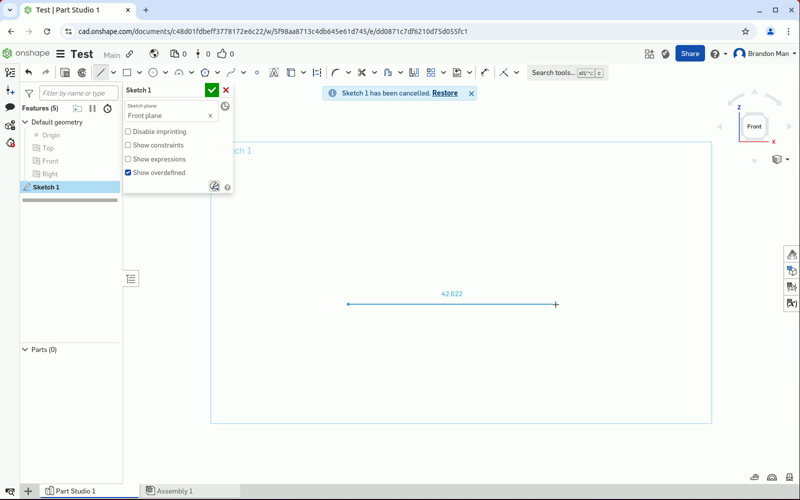
key_up(shift)
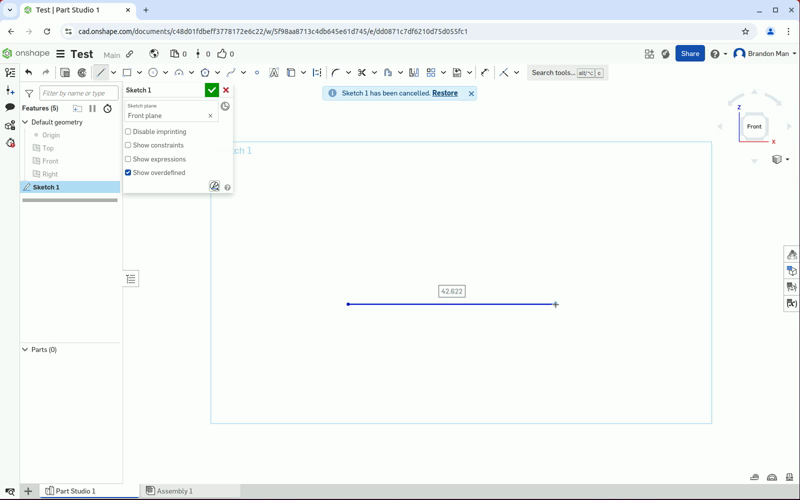
key_down(shift)
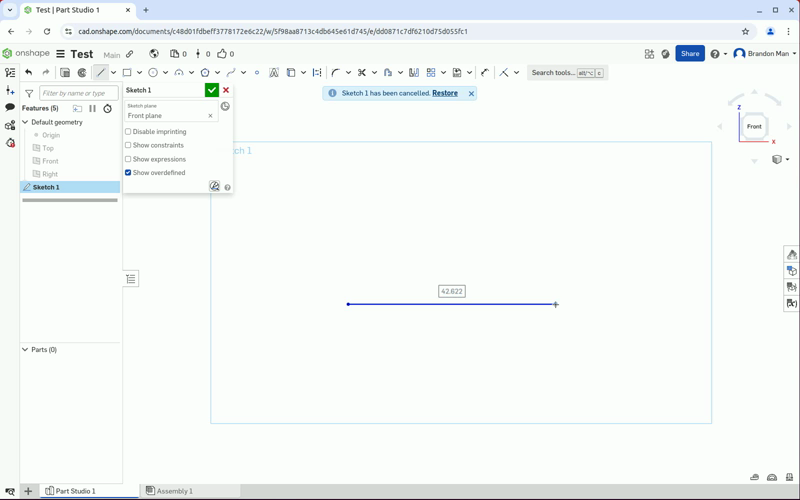
mouse_move(585, 304)
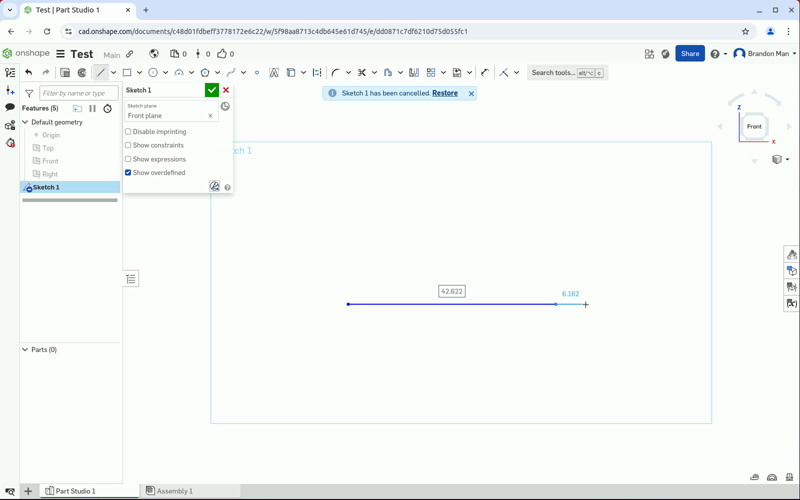
mouse_move(555, 279)
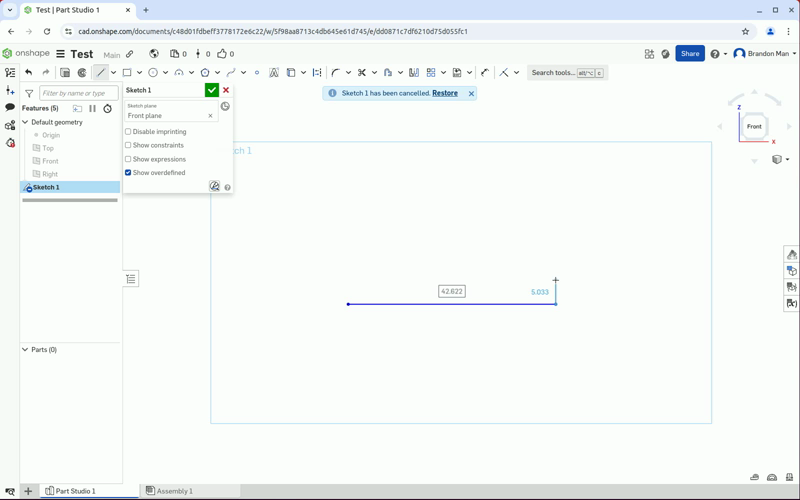
click(555, 279)
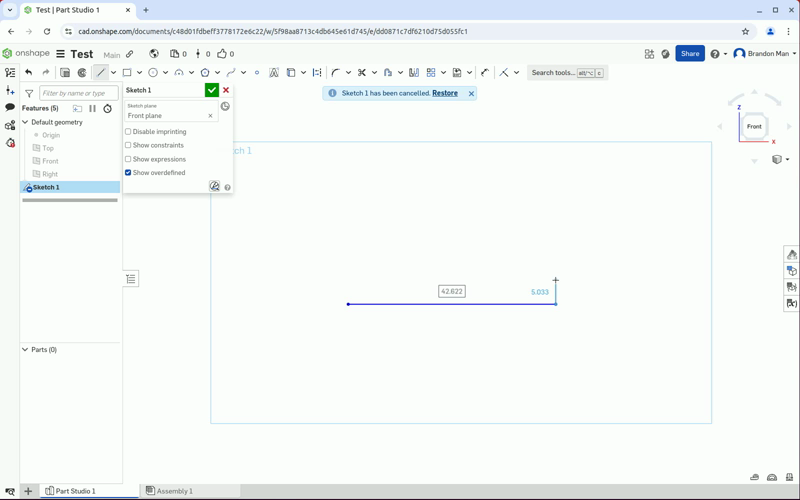
key_up(shift)
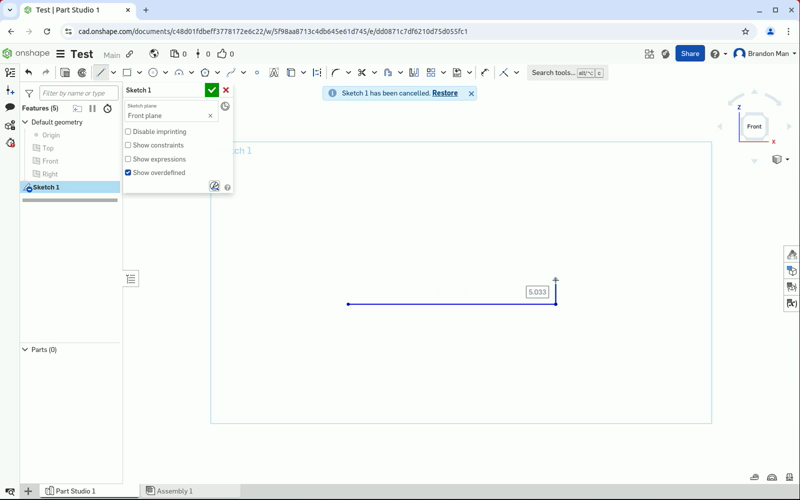
key_down(shift)
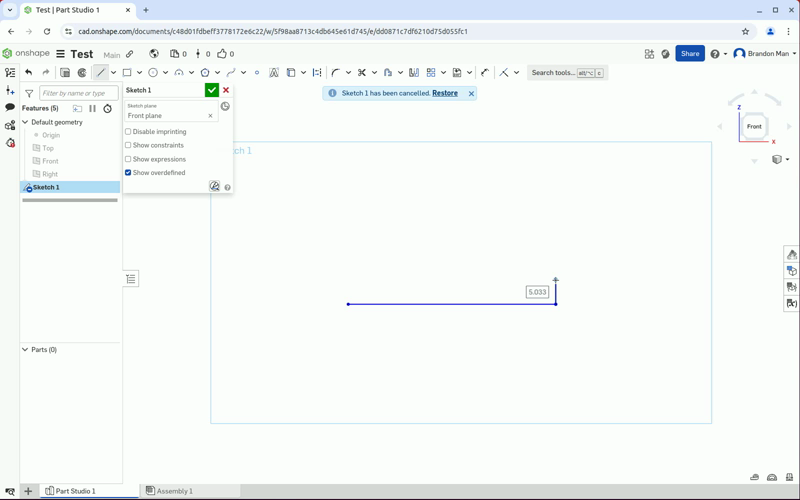
mouse_move(585, 279)
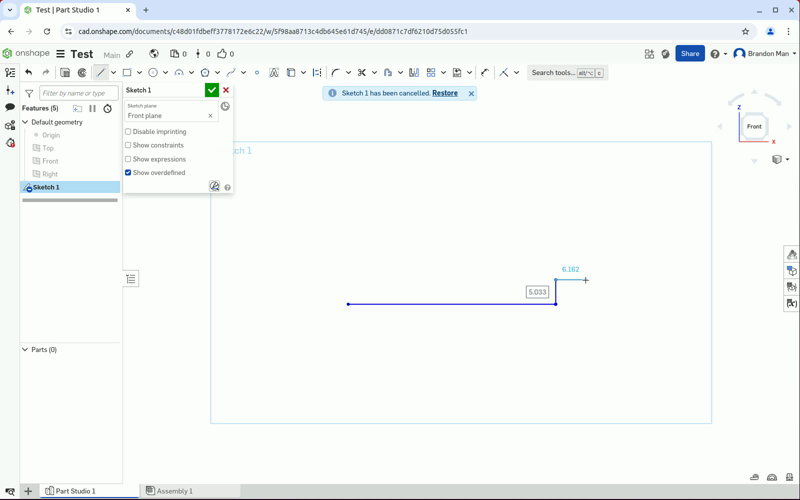
mouse_move(520, 279)
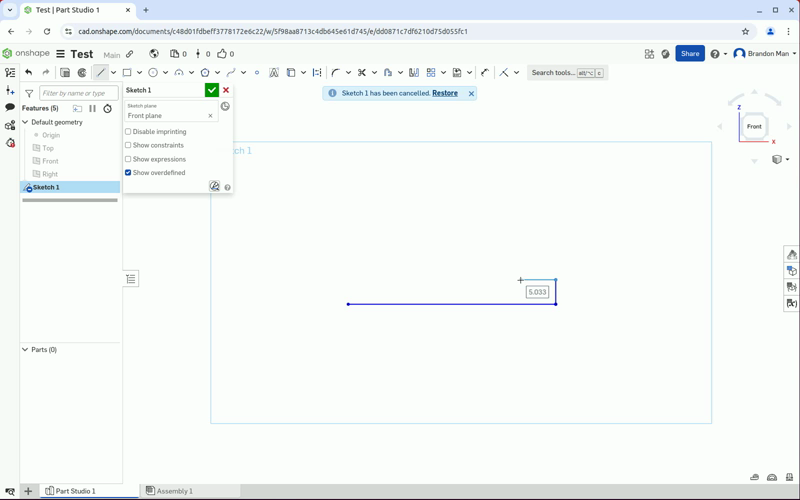
click(520, 279)
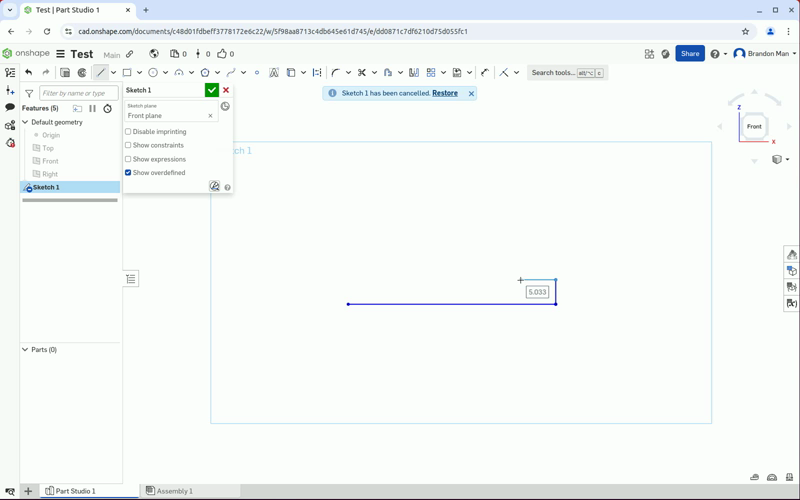
key_up(shift)
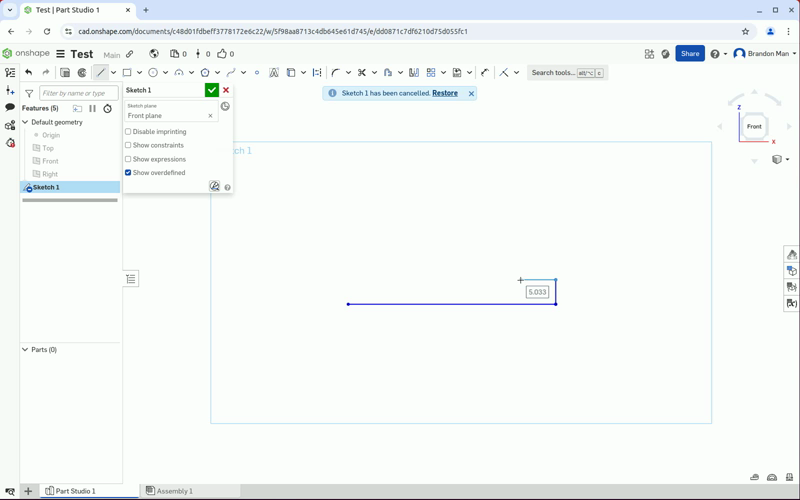
key(esc)
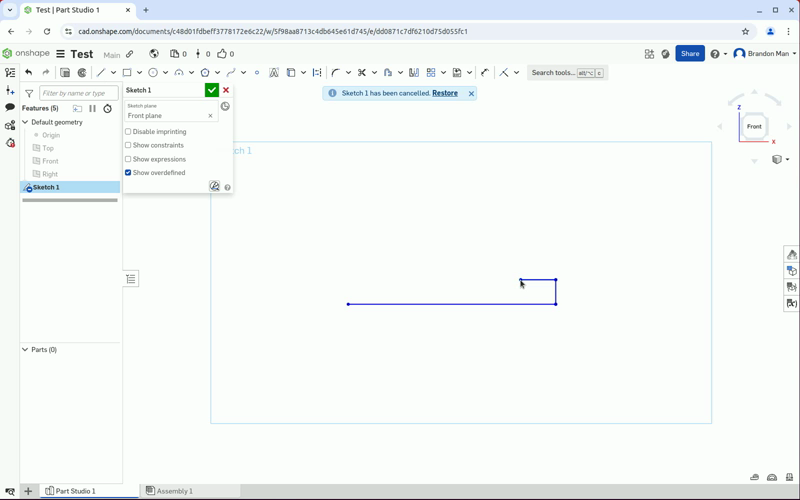
key(a)
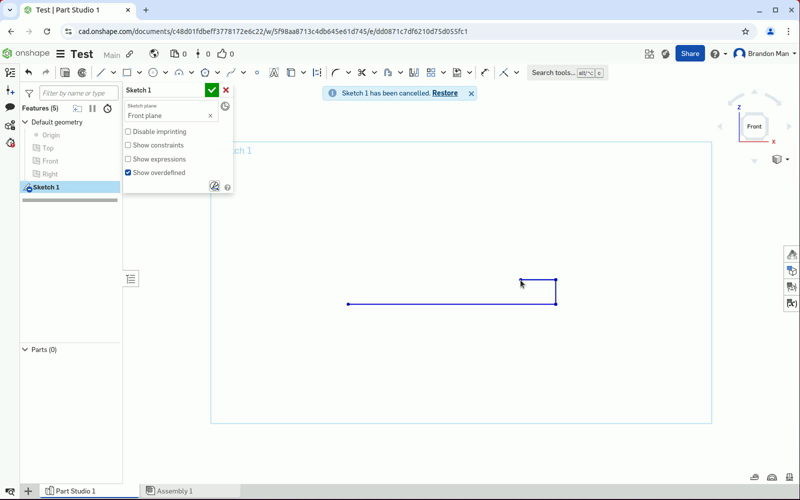
mouse_move(520, 279)
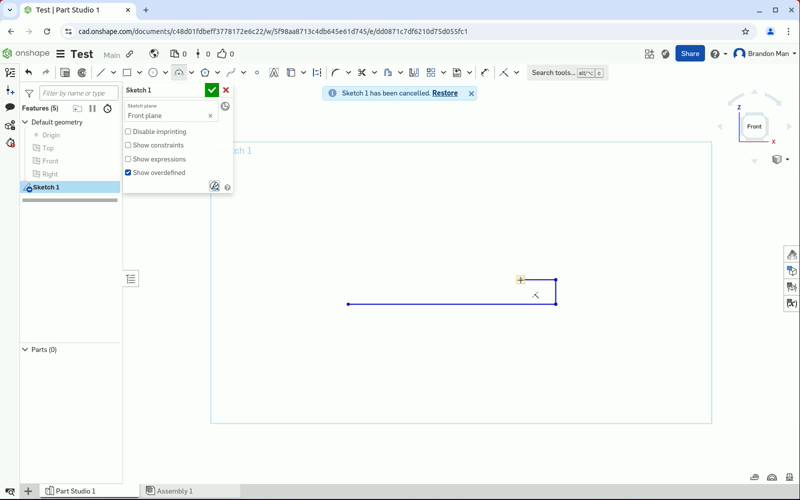
click(520, 279)
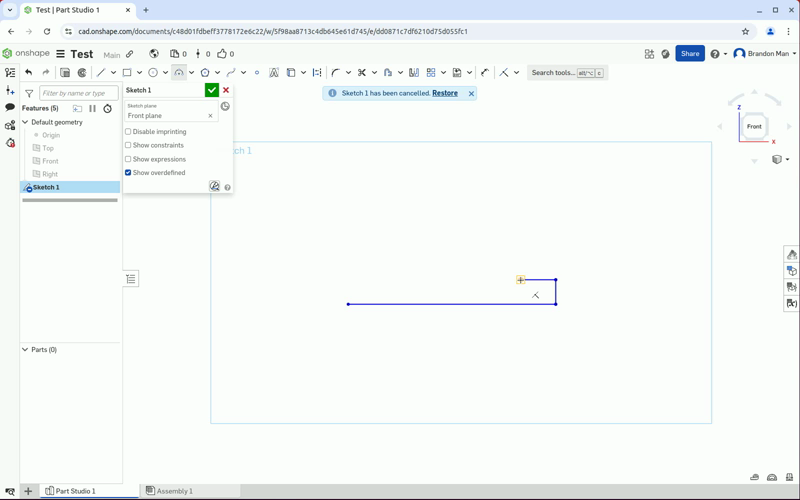
key_down(shift)
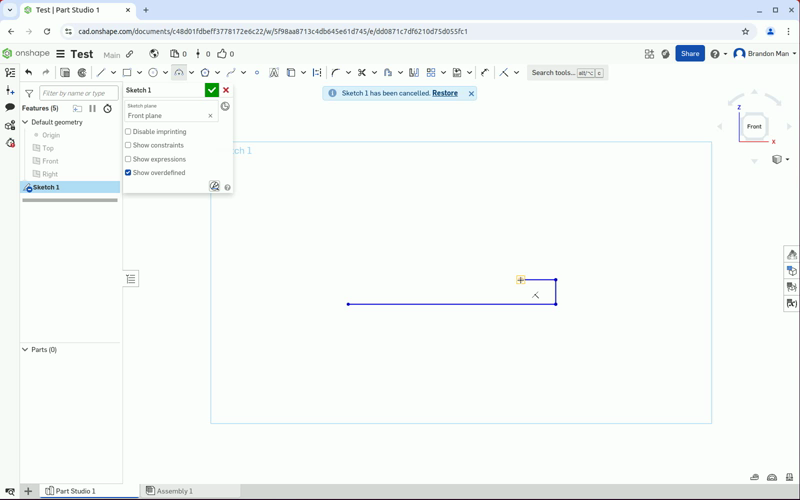
mouse_move(503, 262)
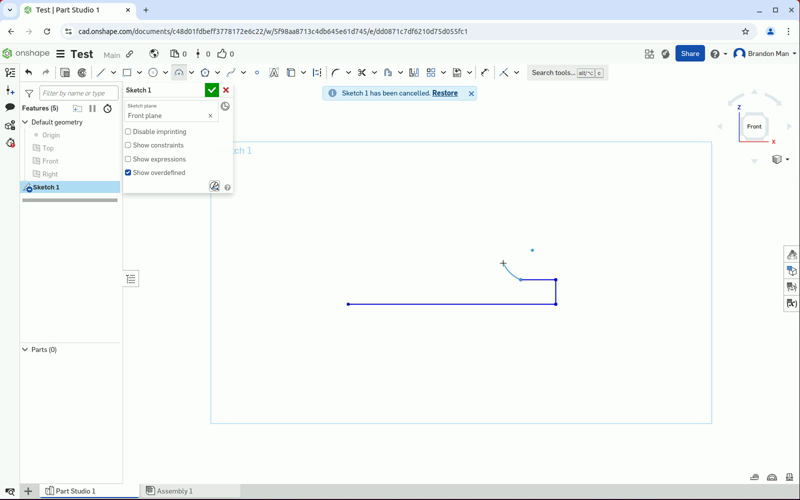
click(503, 262)
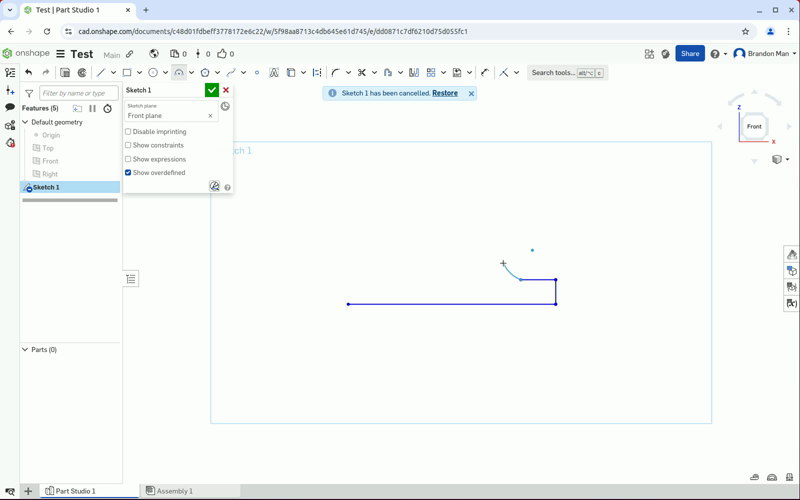
mouse_move(508, 274)
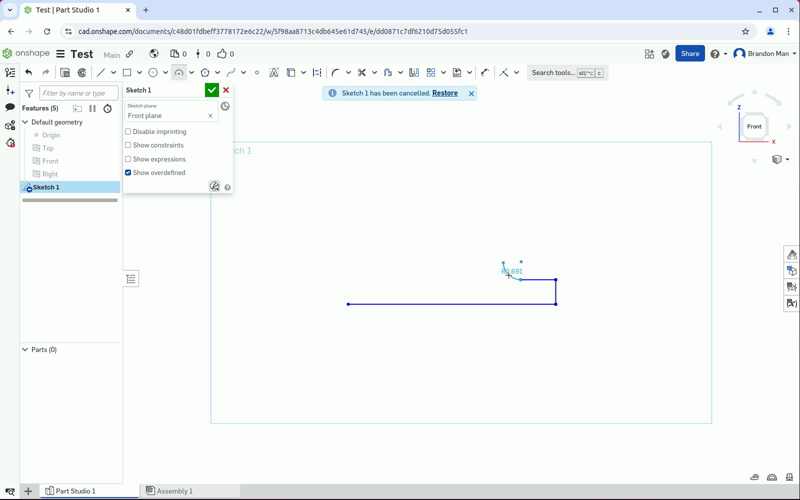
click(508, 274)
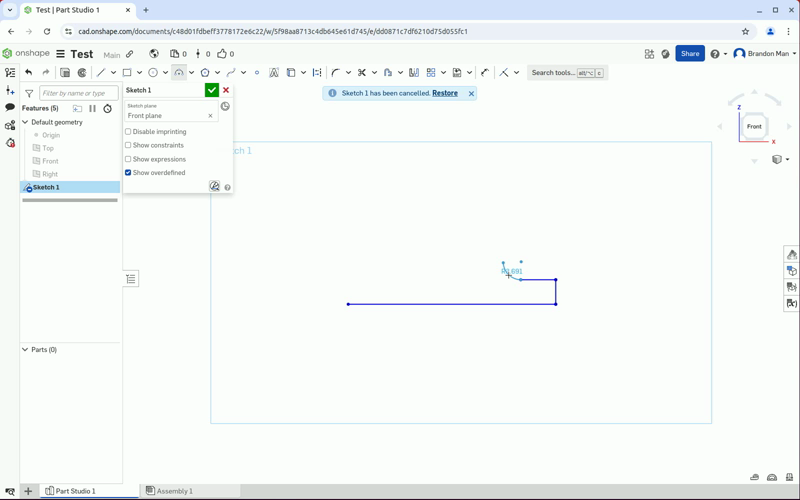
key_up(shift)
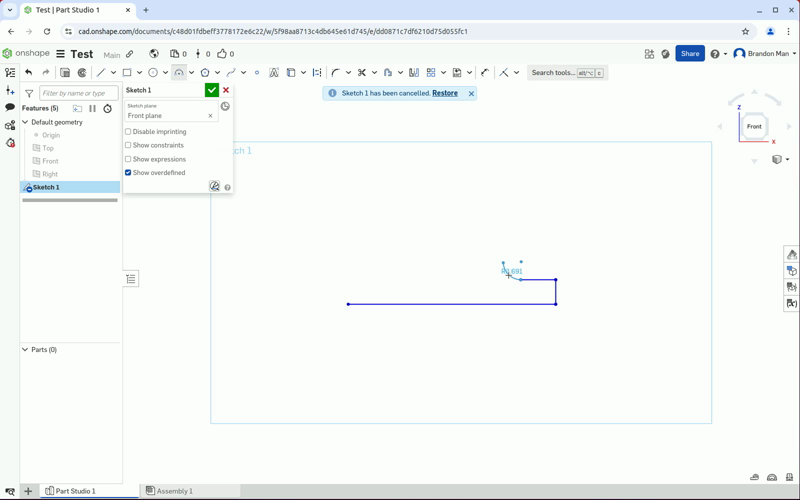
key(esc)
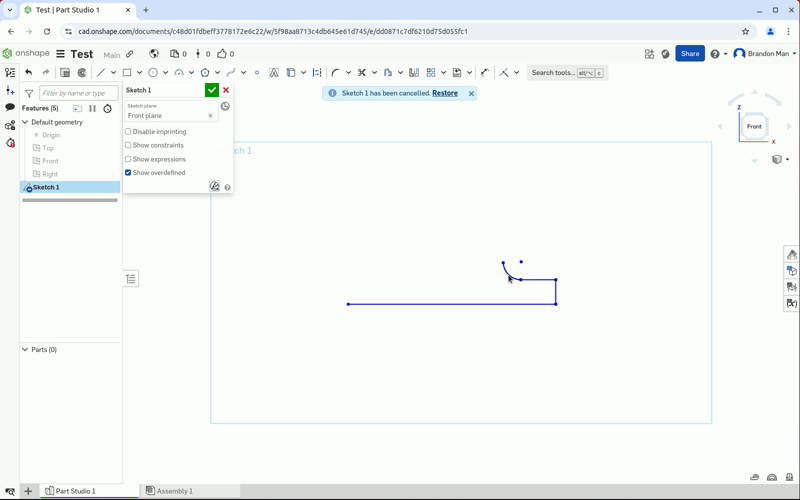
key(l)
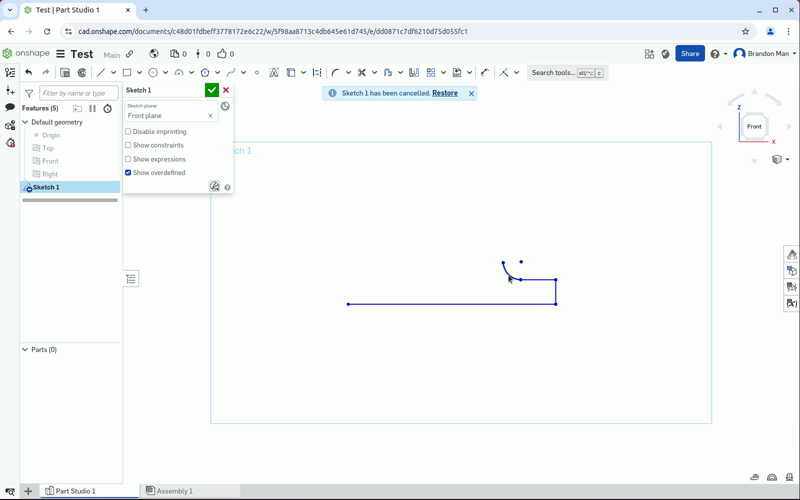
mouse_move(503, 262)
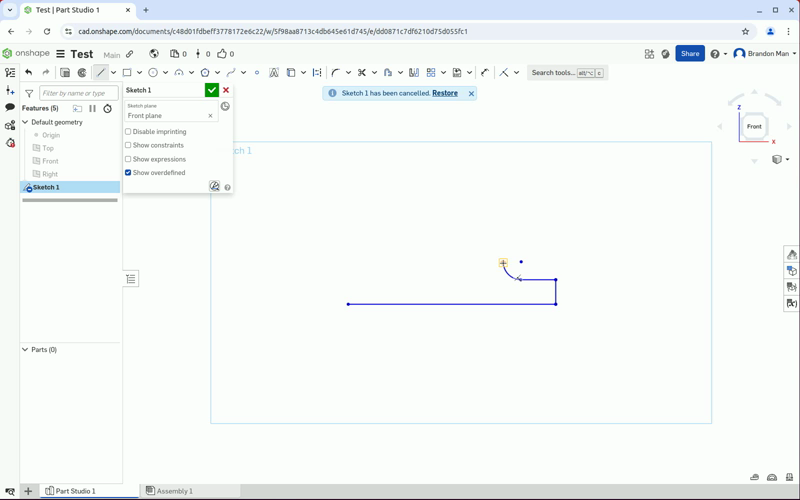
click(503, 262)
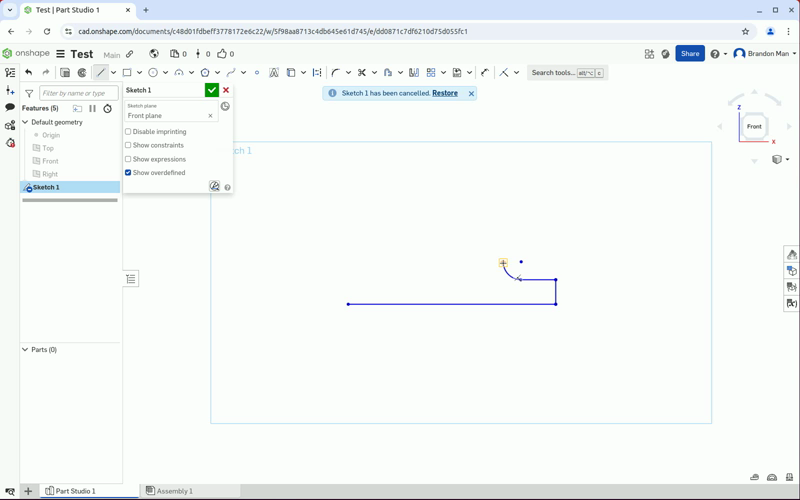
key_down(shift)
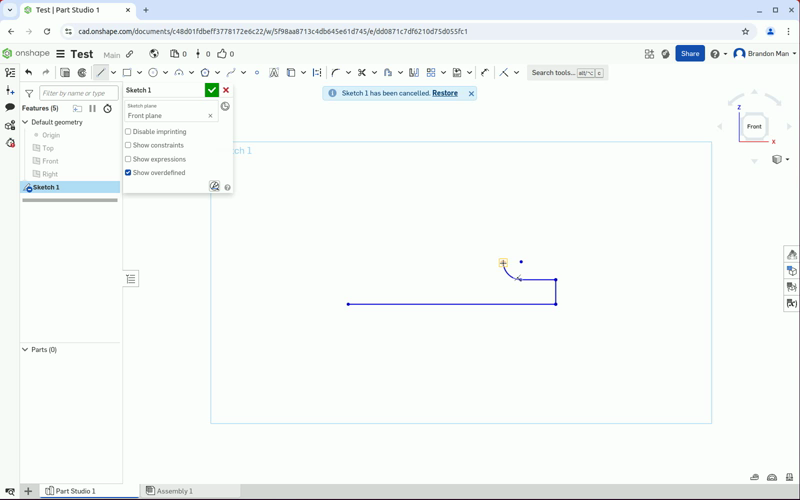
mouse_move(533, 262)
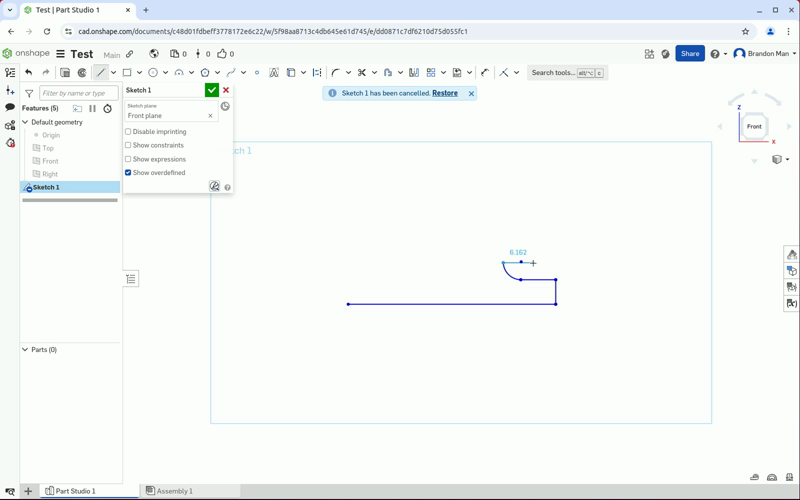
mouse_move(503, 225)
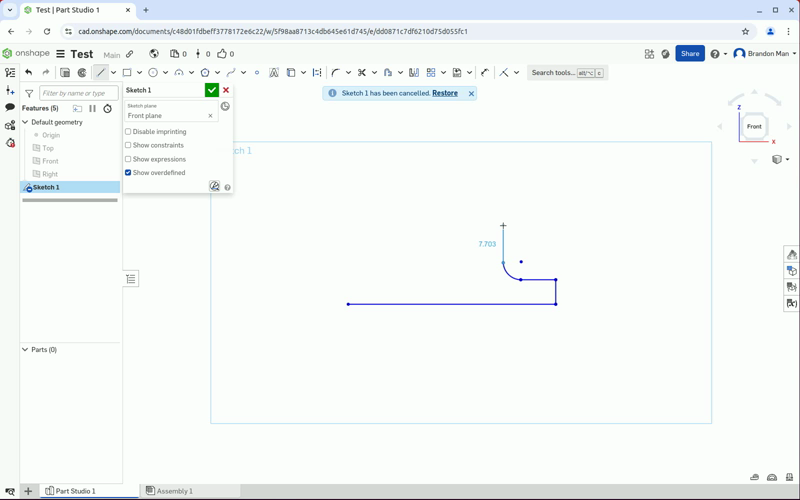
click(503, 225)
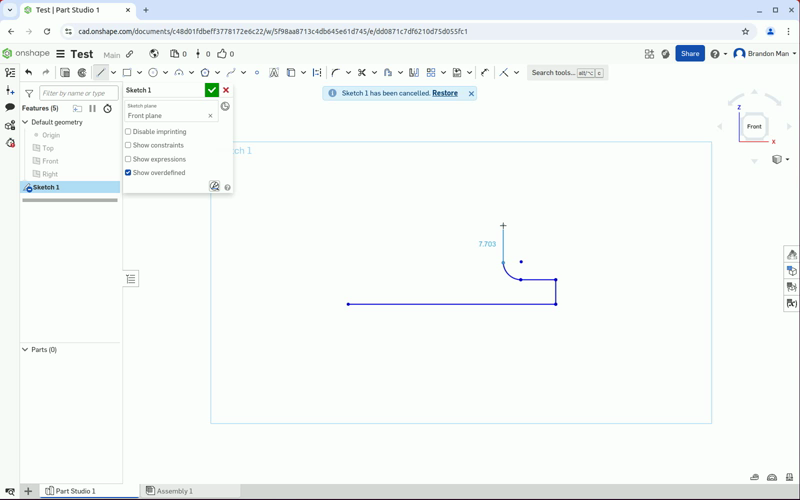
key_up(shift)
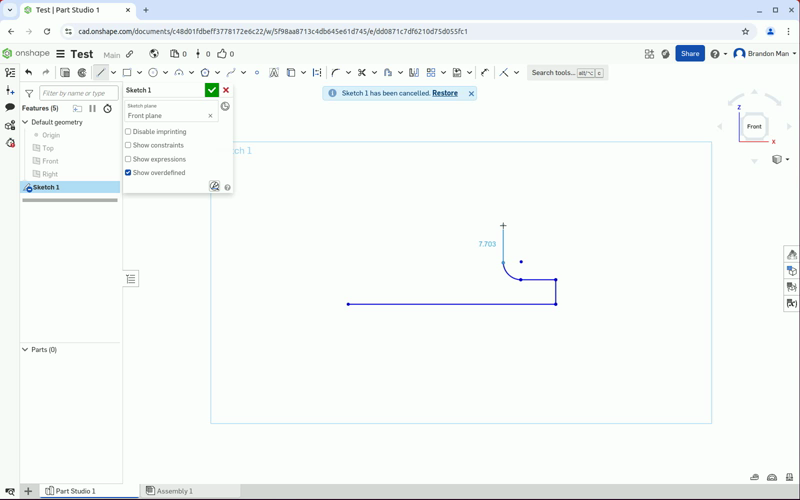
key_down(shift)
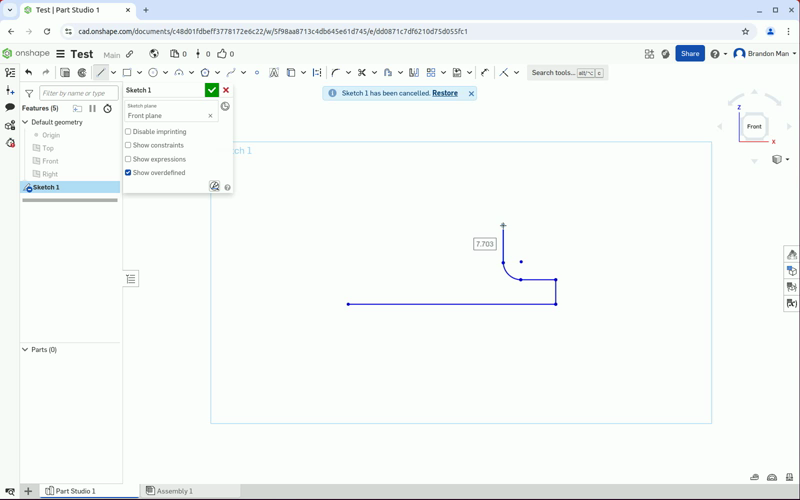
mouse_move(400, 225)
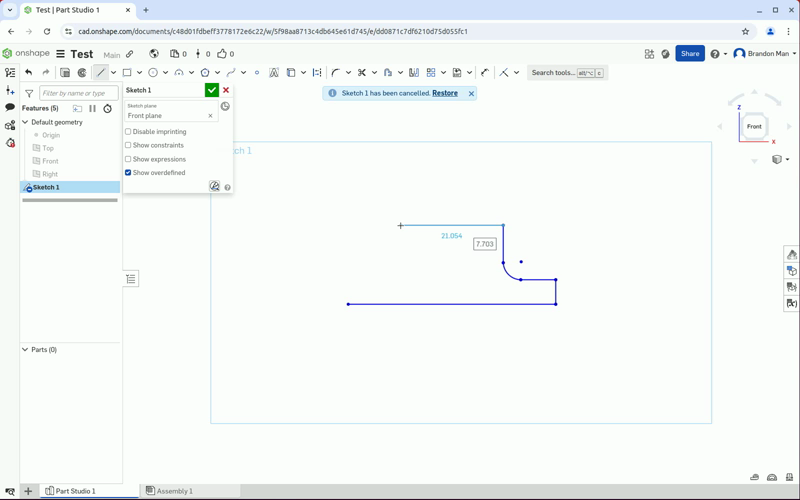
click(400, 225)
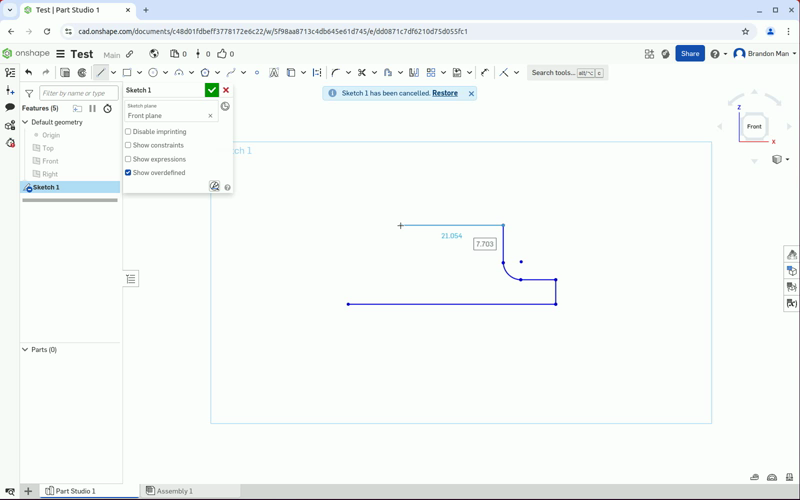
key_up(shift)
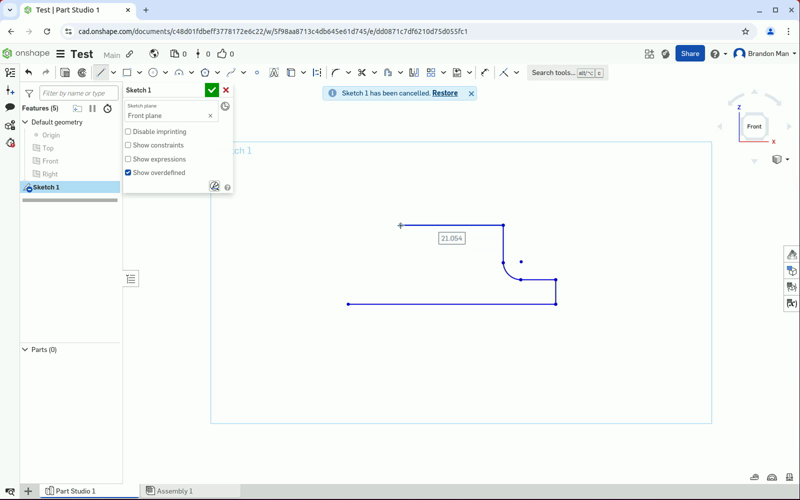
key_down(shift)
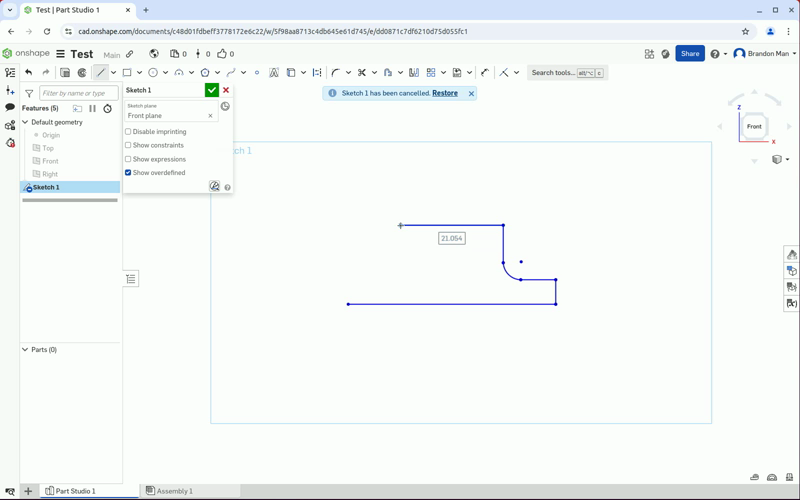
mouse_move(430, 225)
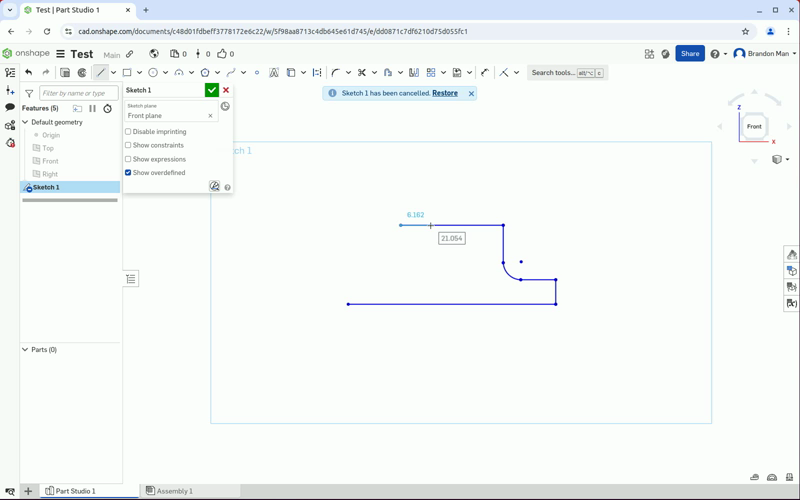
mouse_move(400, 262)
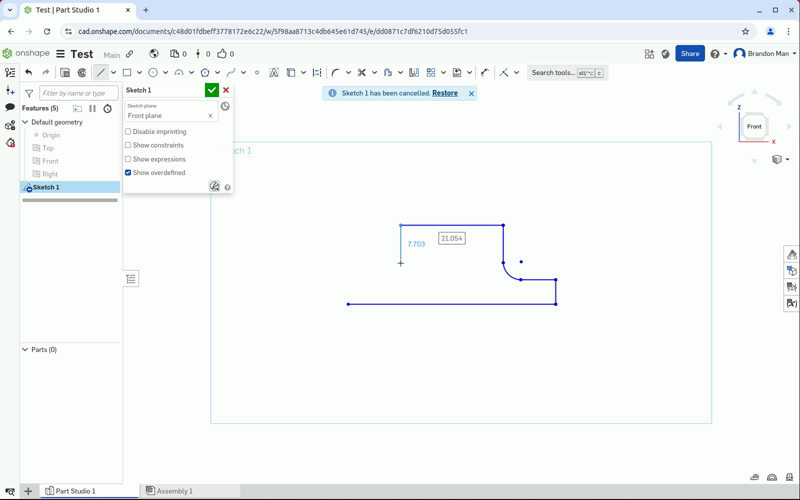
click(400, 262)
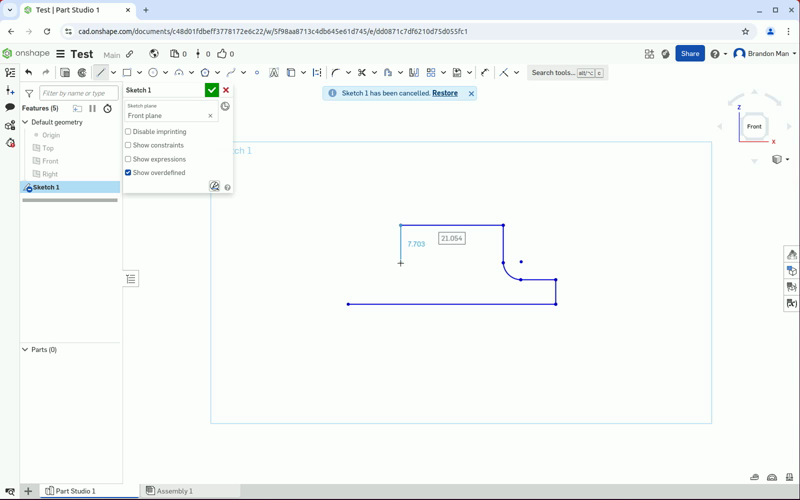
key_up(shift)
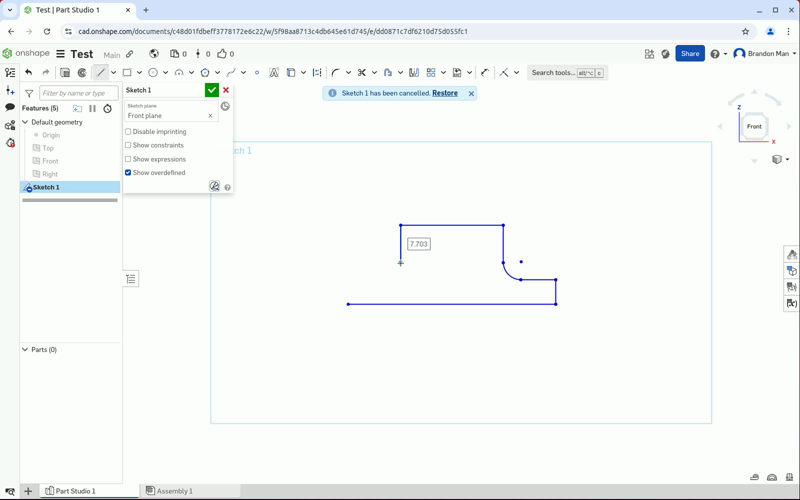
key(esc)
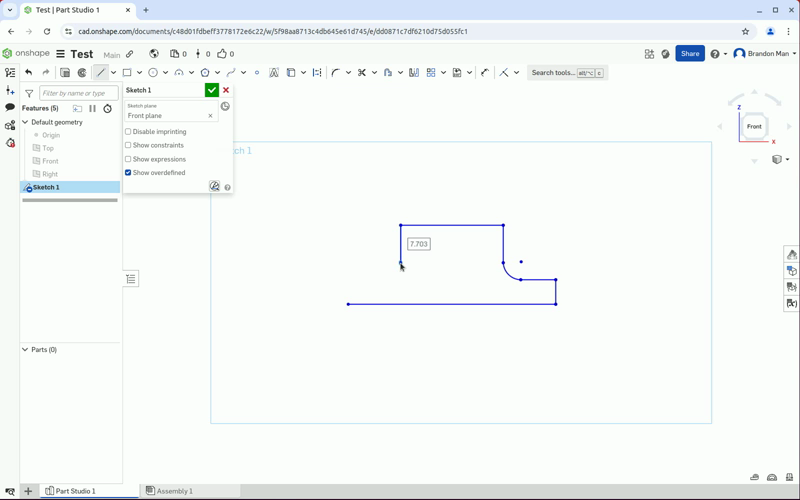
key(a)
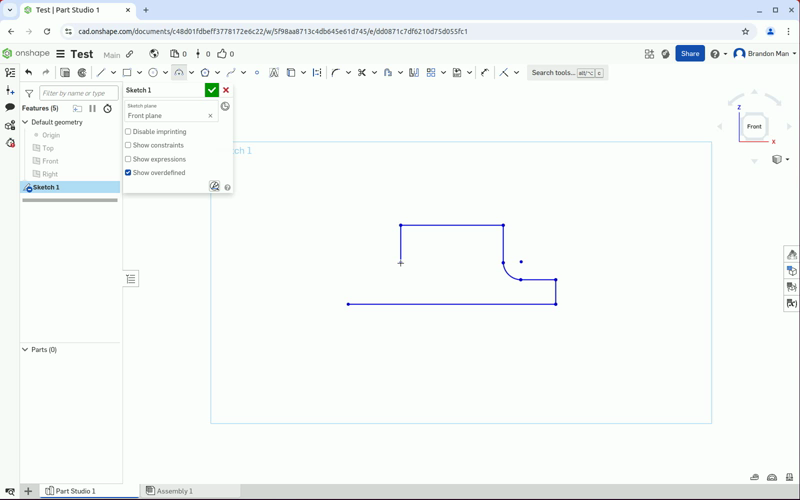
mouse_move(400, 262)
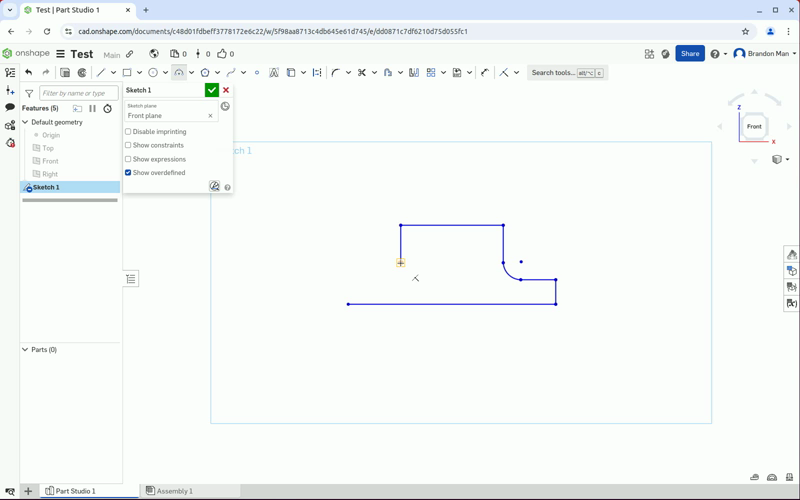
click(400, 262)
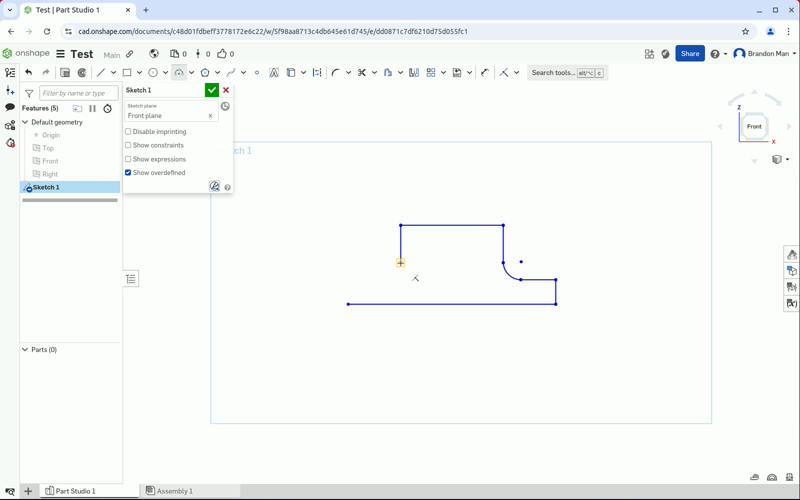
key_down(shift)
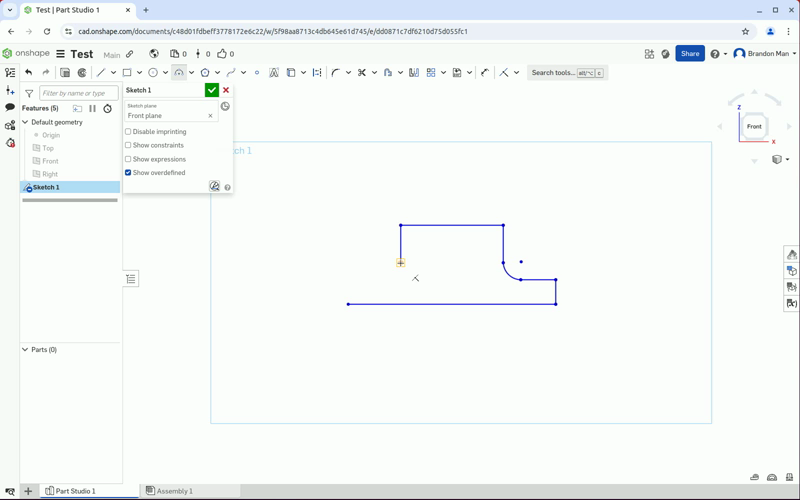
mouse_move(383, 279)
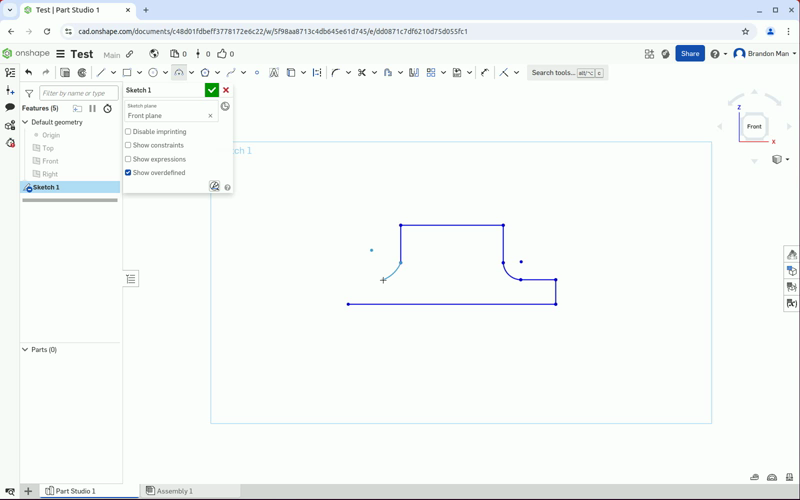
click(383, 279)
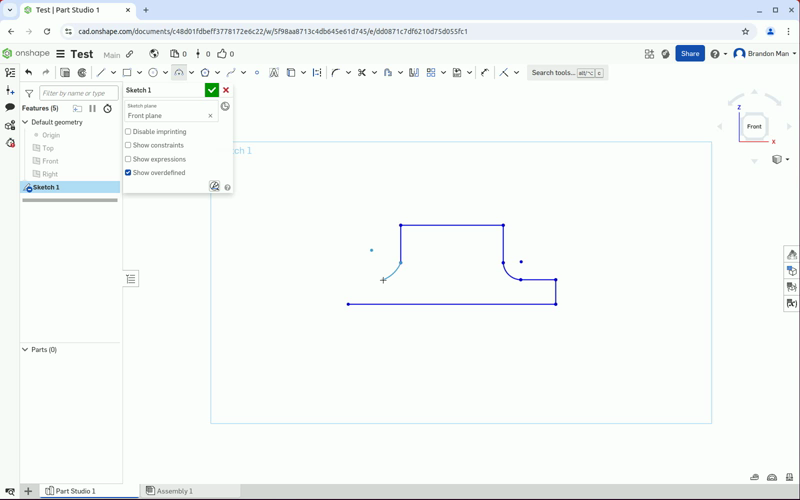
mouse_move(395, 274)
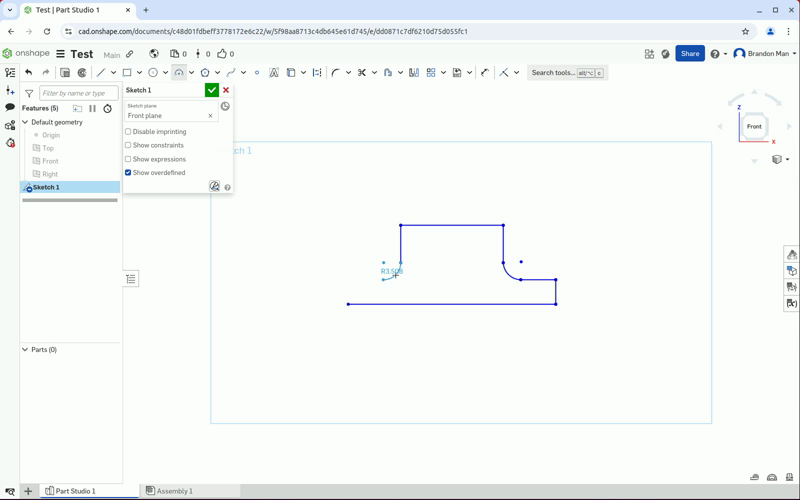
click(395, 274)
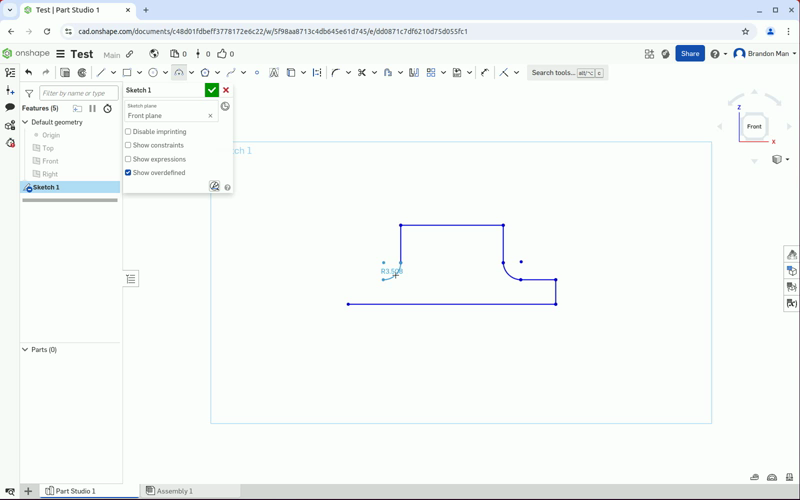
key_up(shift)
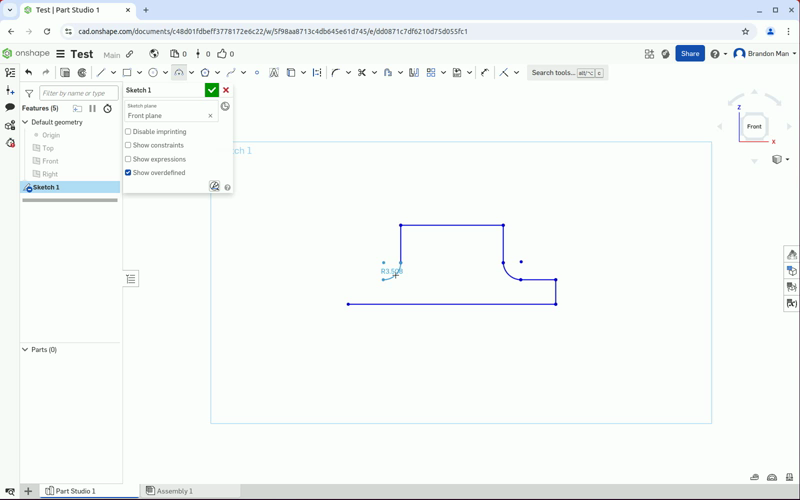
key(esc)
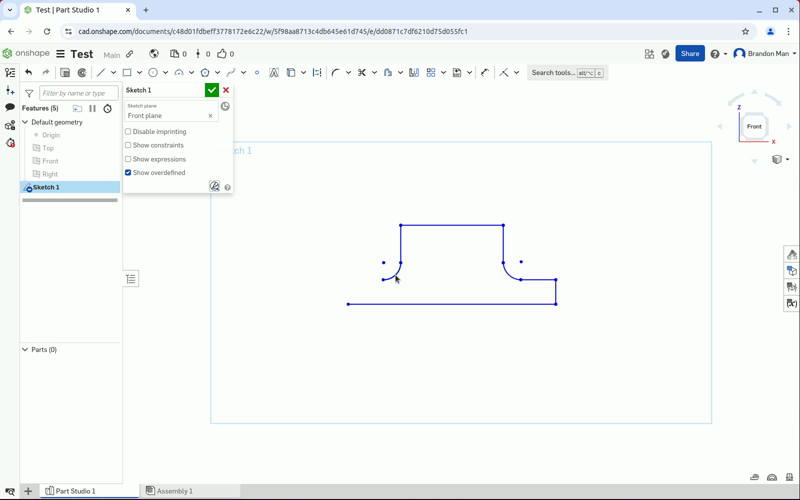
key(l)
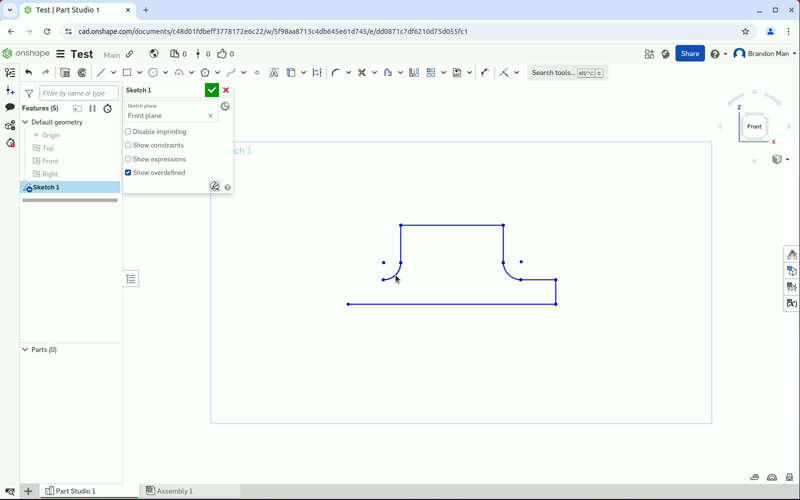
mouse_move(383, 279)
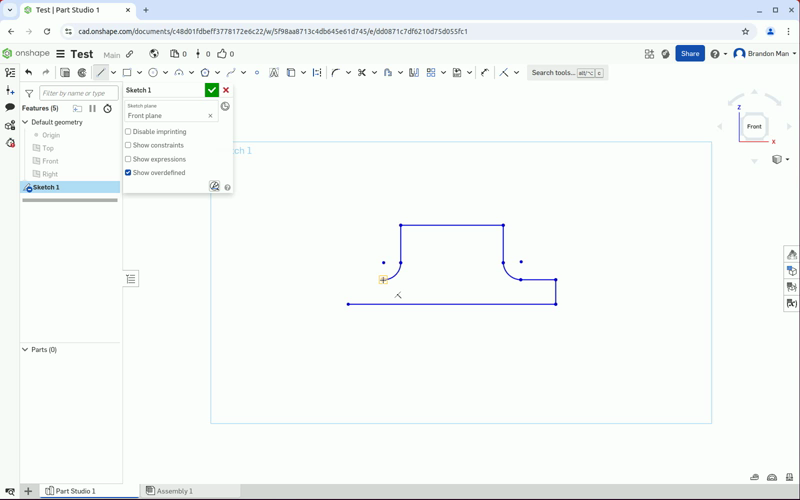
click(383, 279)
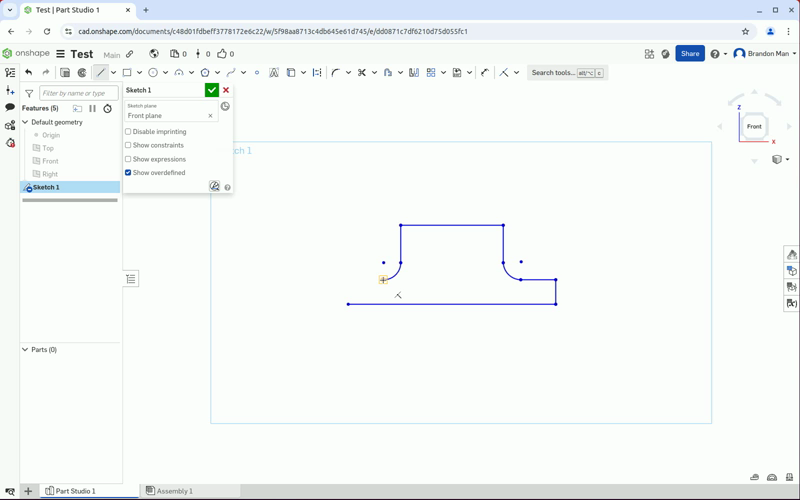
key_down(shift)
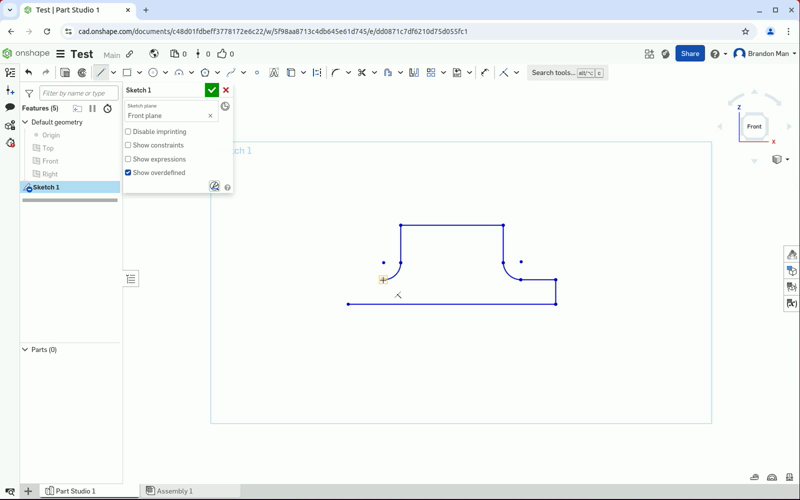
mouse_move(413, 279)
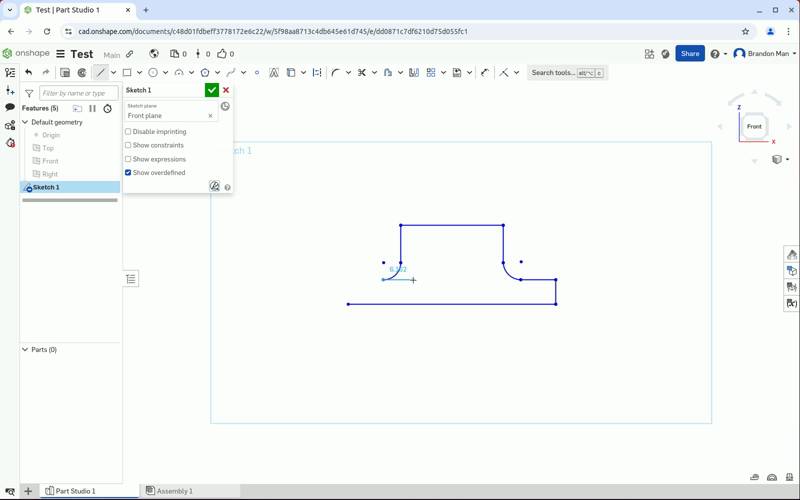
mouse_move(348, 279)
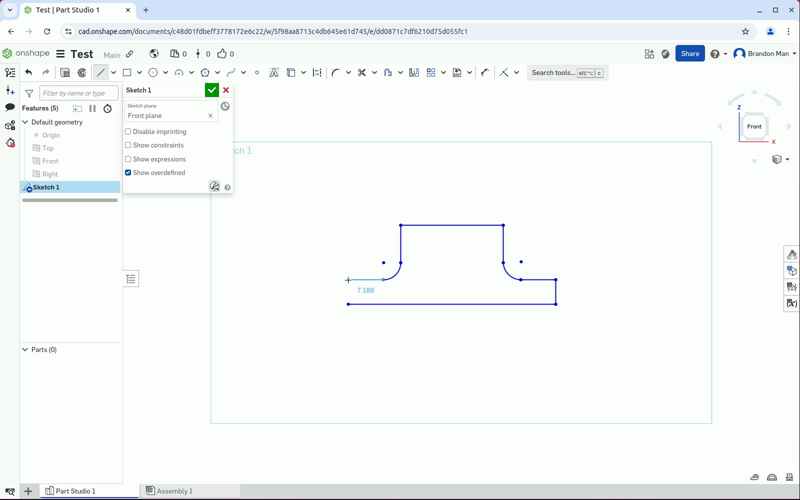
click(348, 279)
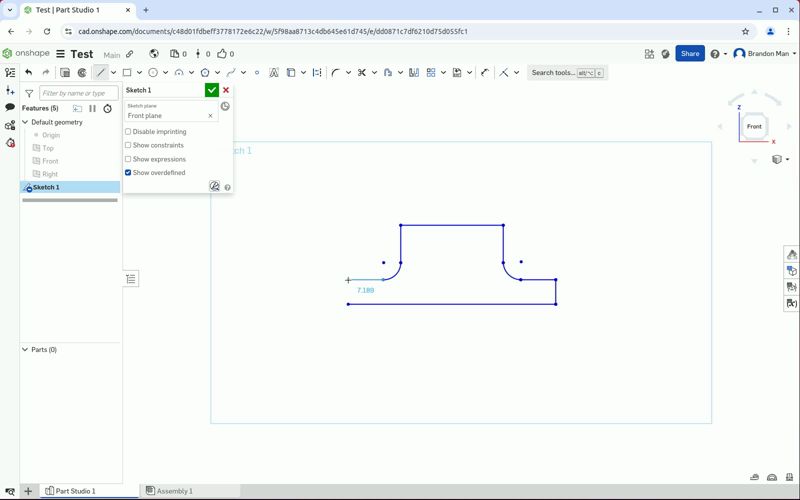
key_up(shift)
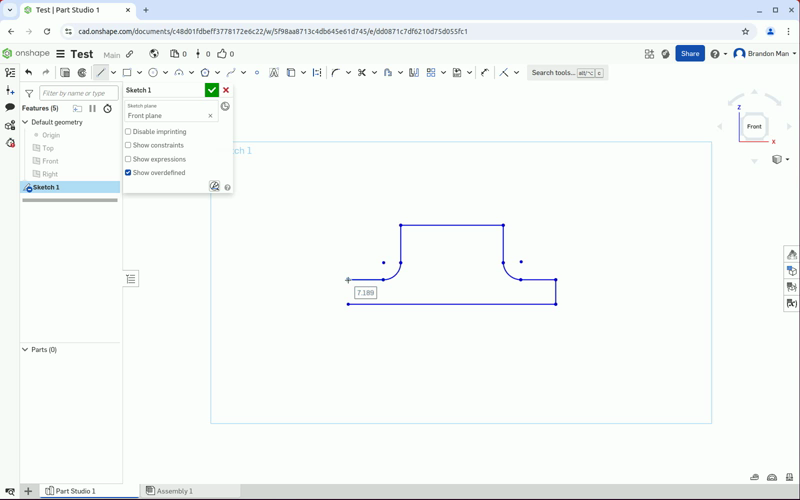
mouse_move(378, 279)
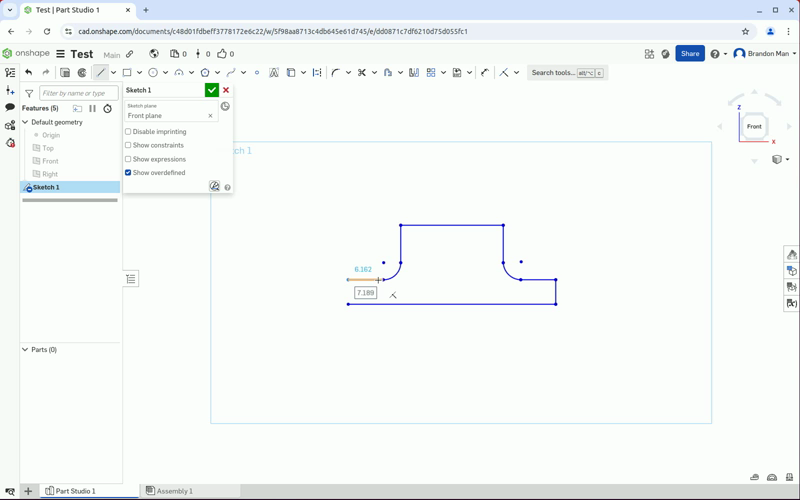
key_down(shift)
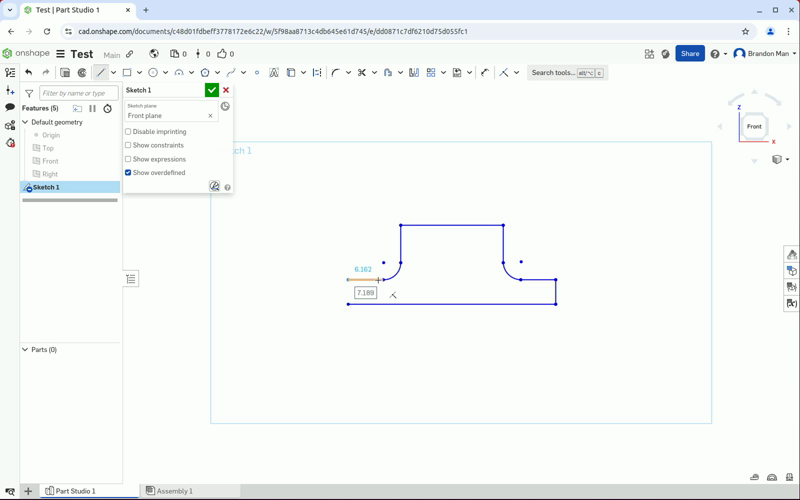
mouse_move(348, 304)
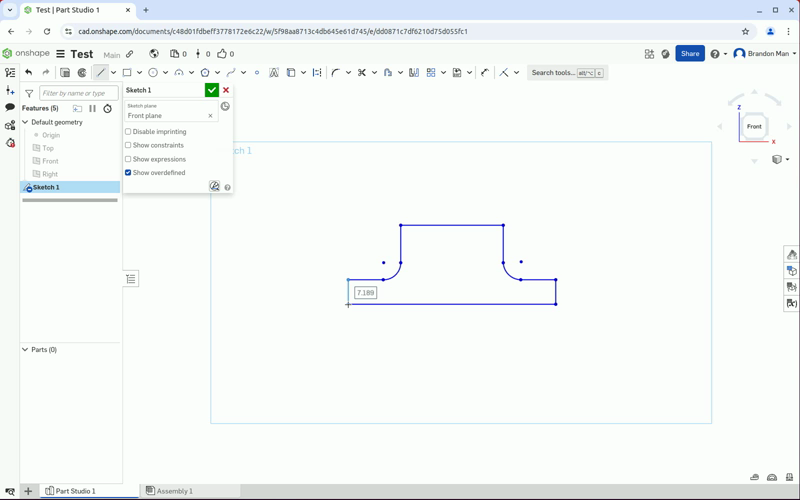
key_up(shift)
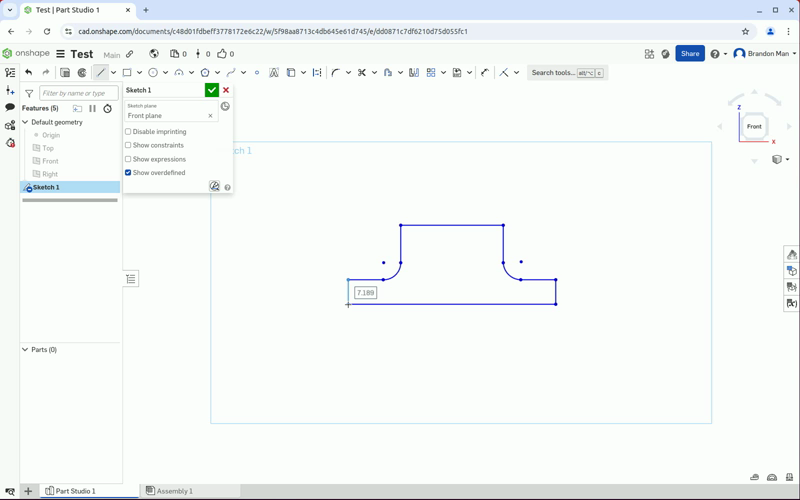
click(348, 304)
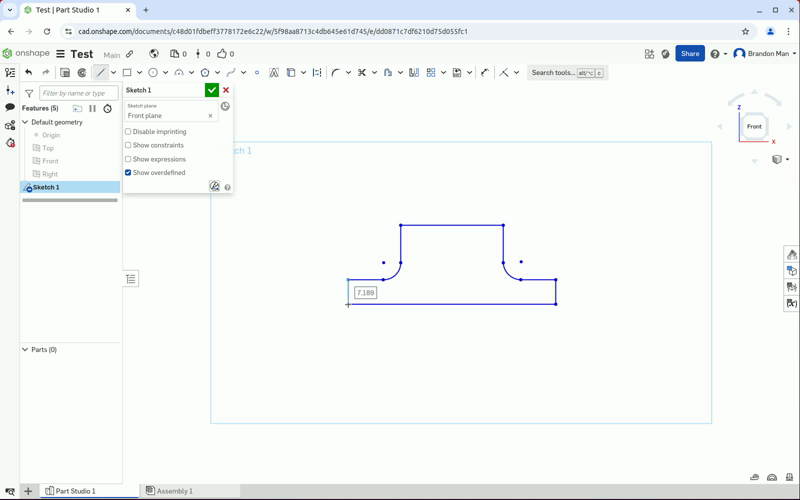
key(esc)
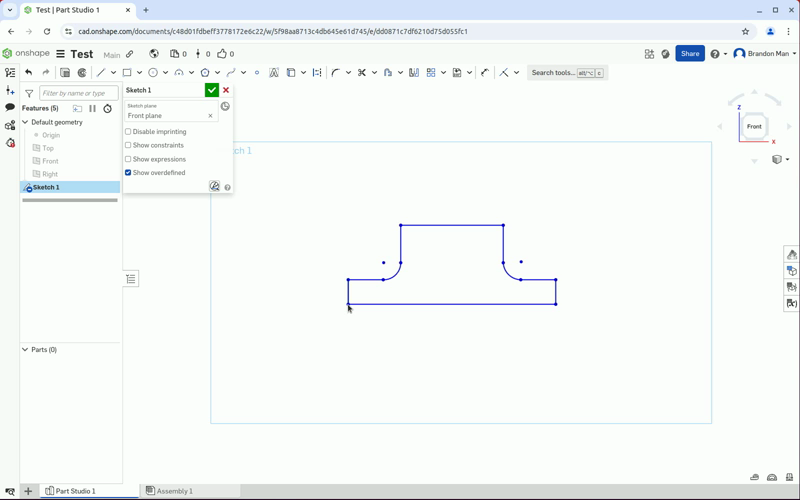
mouse_move(480, 270)
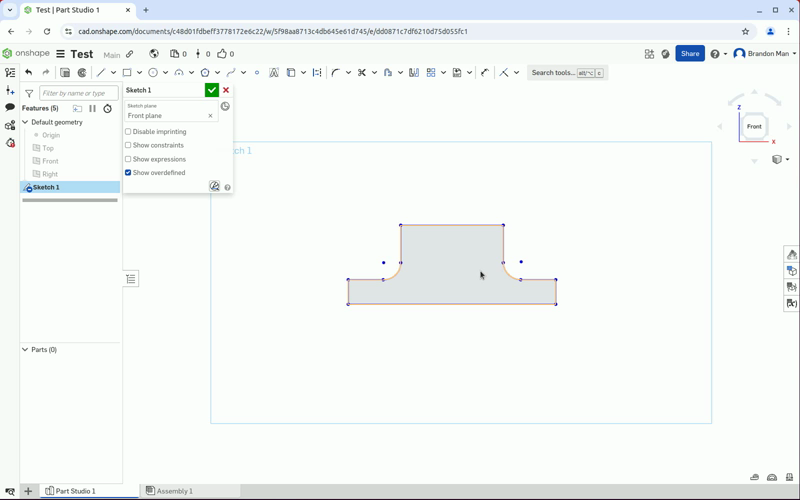
click(480, 270)
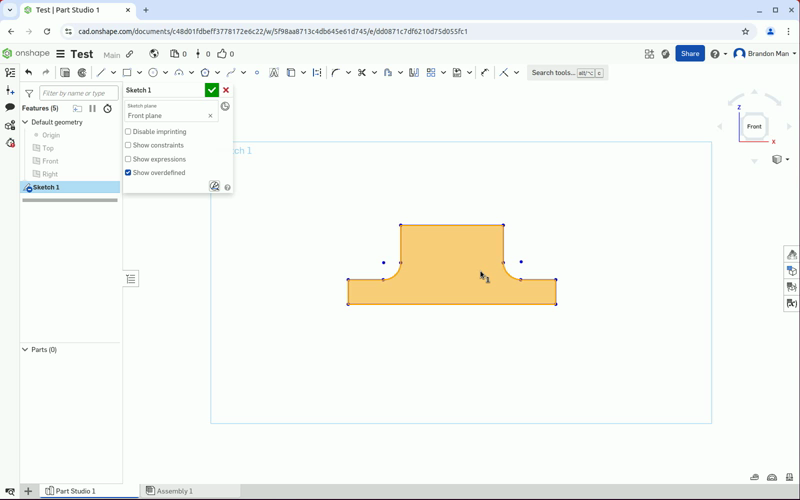
mouse_move(73, 352)
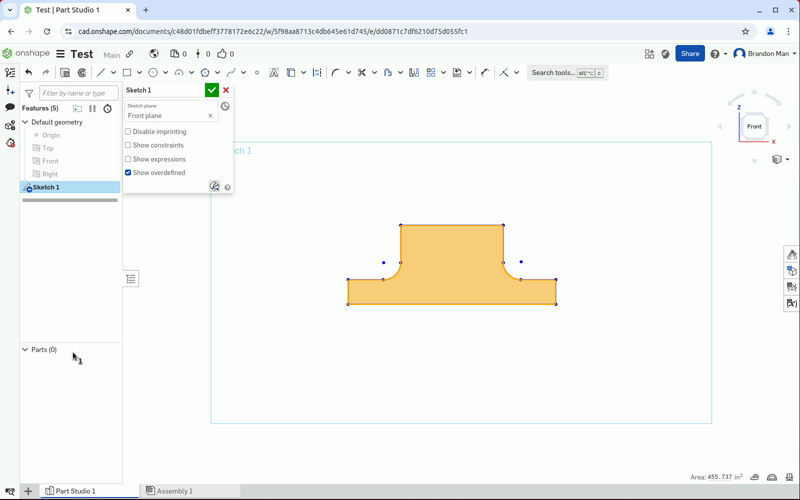
key(shift+y)
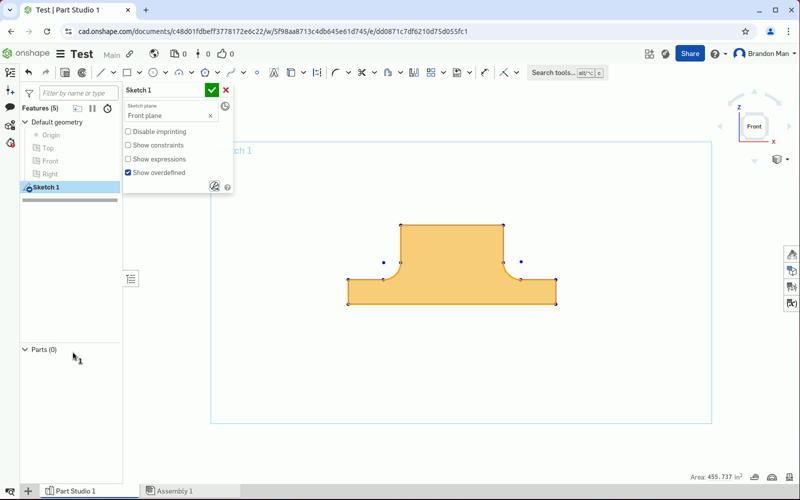
key(shift+e)
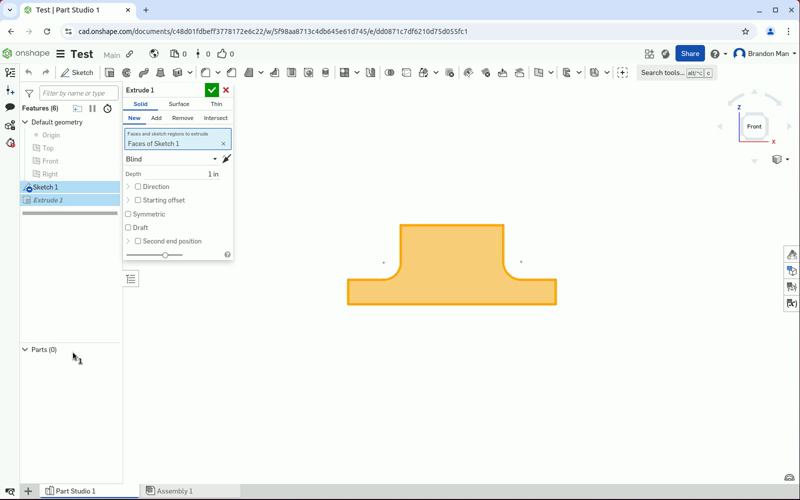
mouse_move(143, 106)
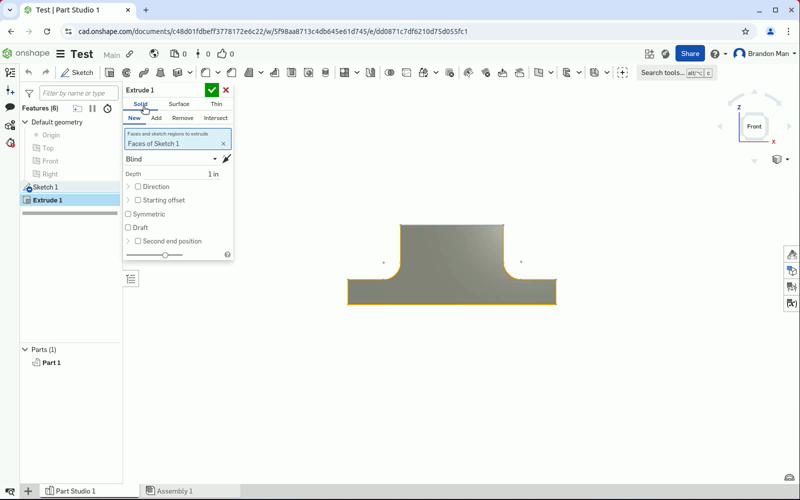
click(143, 106)
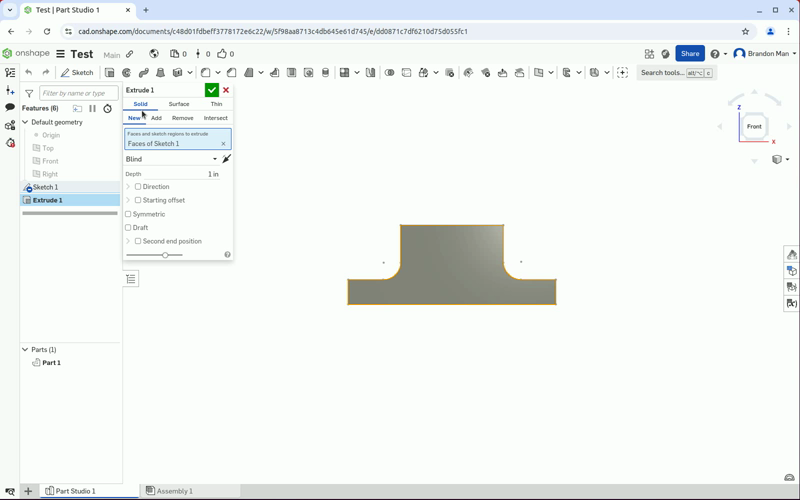
mouse_move(137, 120)
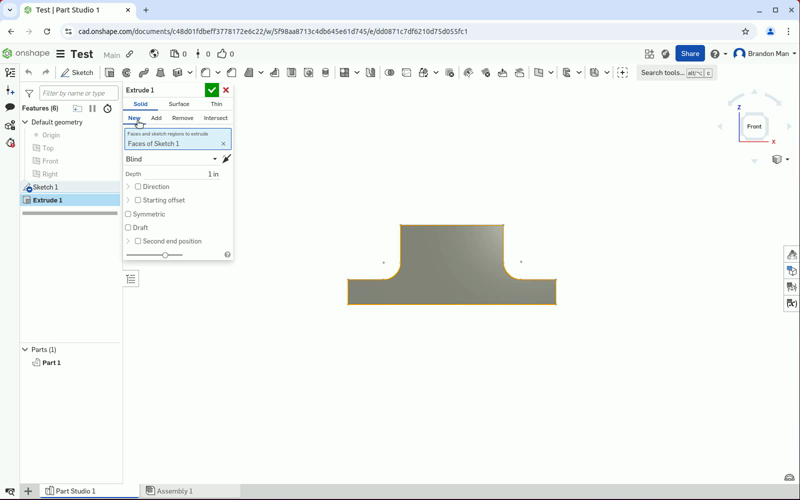
click(137, 120)
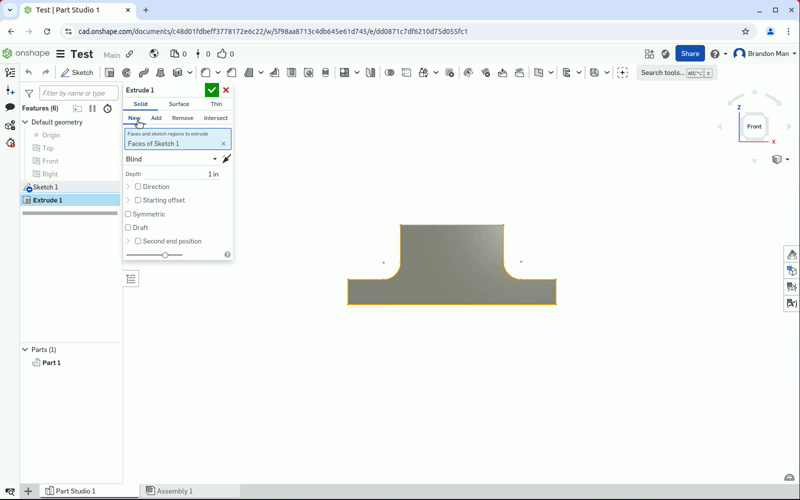
key(tab, 4)
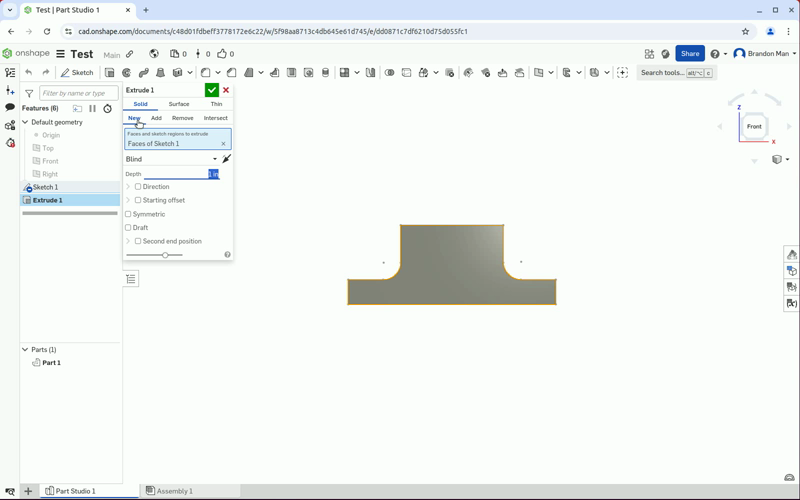
text(21.423)
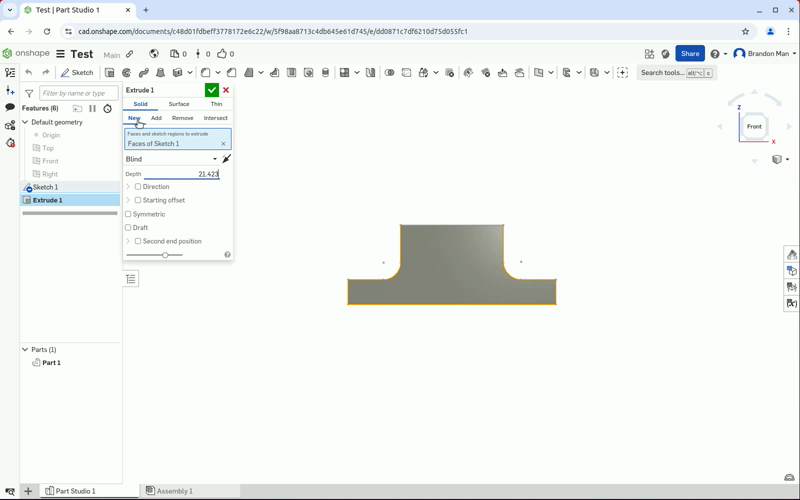
key(enter)
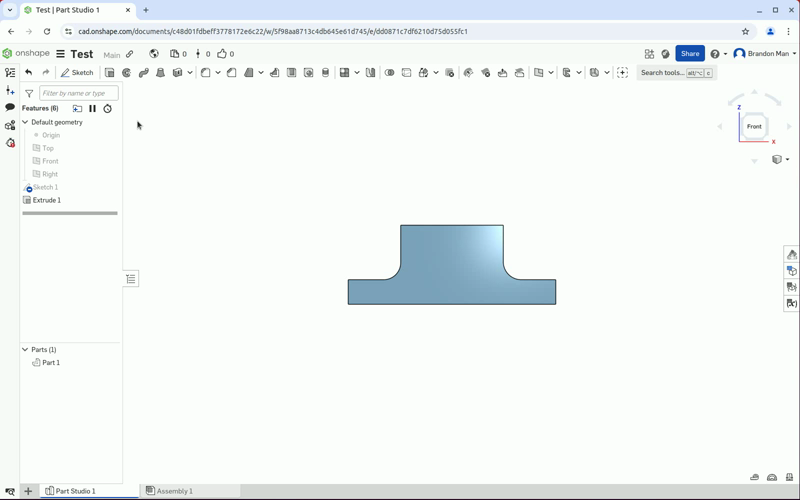
key(shift+h)
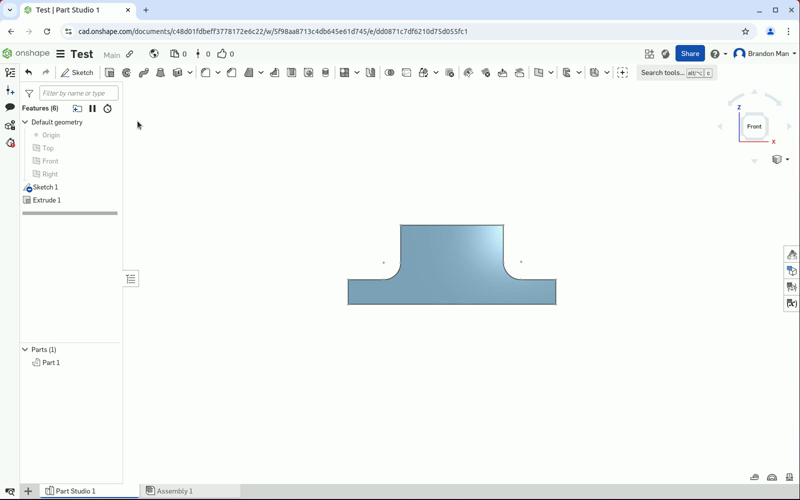
key(shift+h)
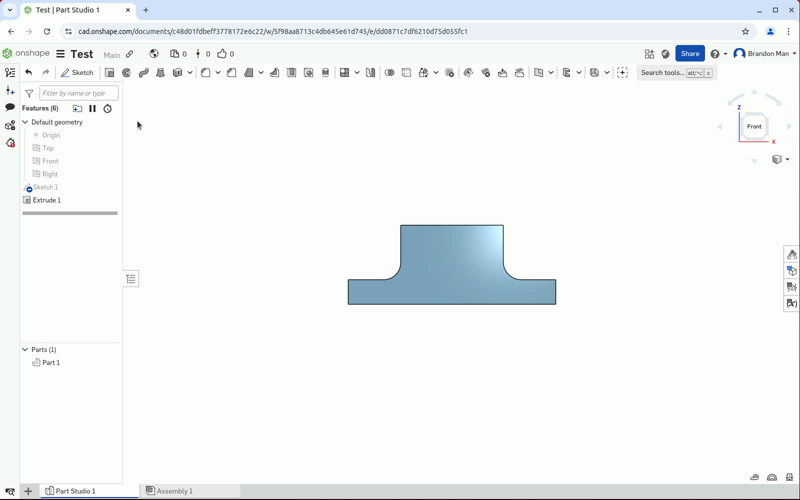
mouse_move(73, 189)
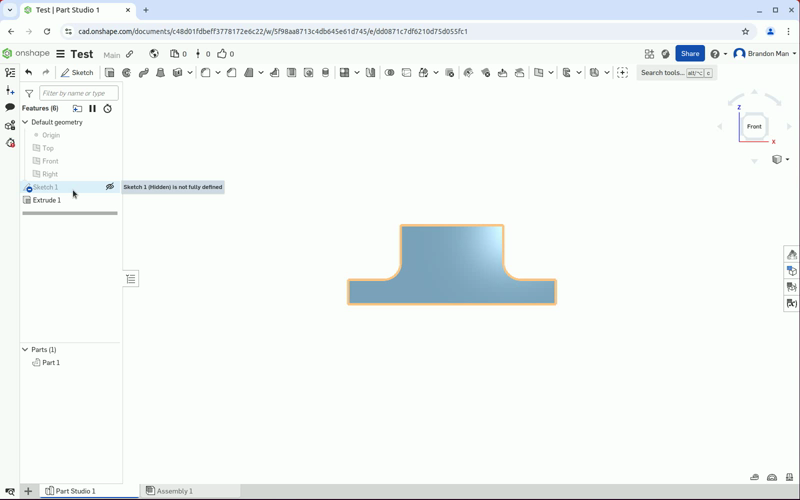
click(73, 189)
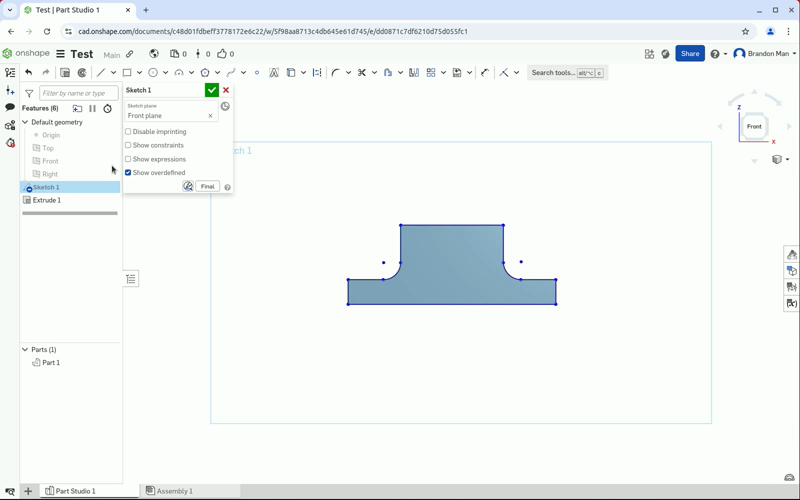
mouse_move(229, 92)
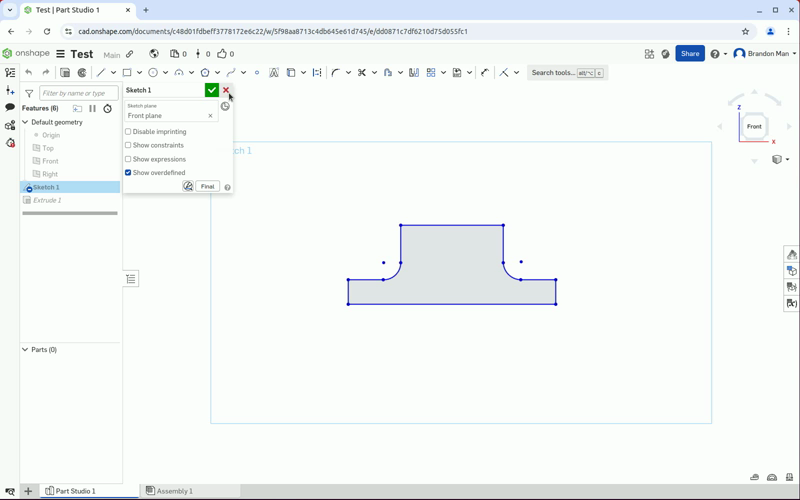
click(229, 92)
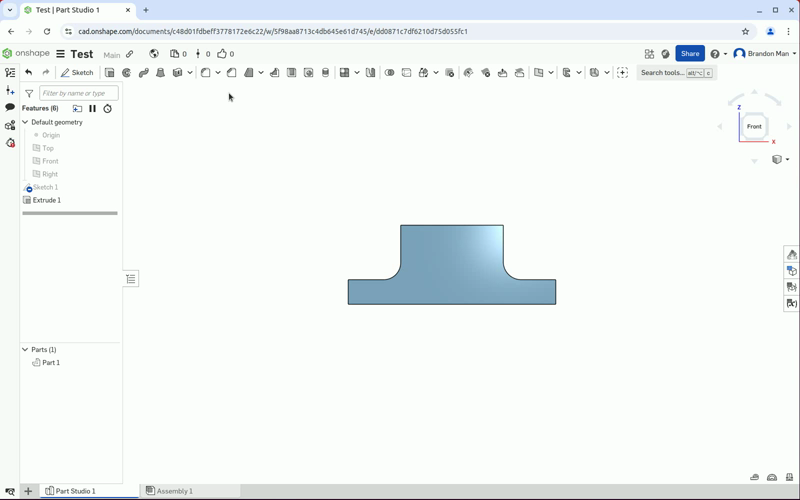
mouse_move(73, 352)
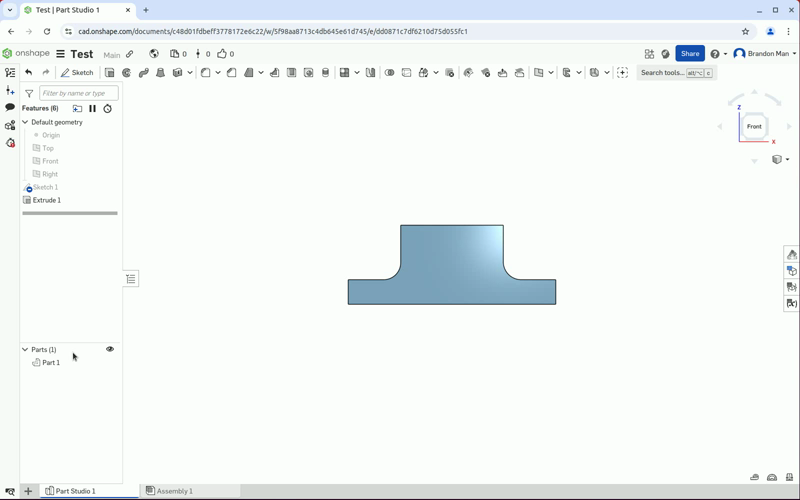
key(y)
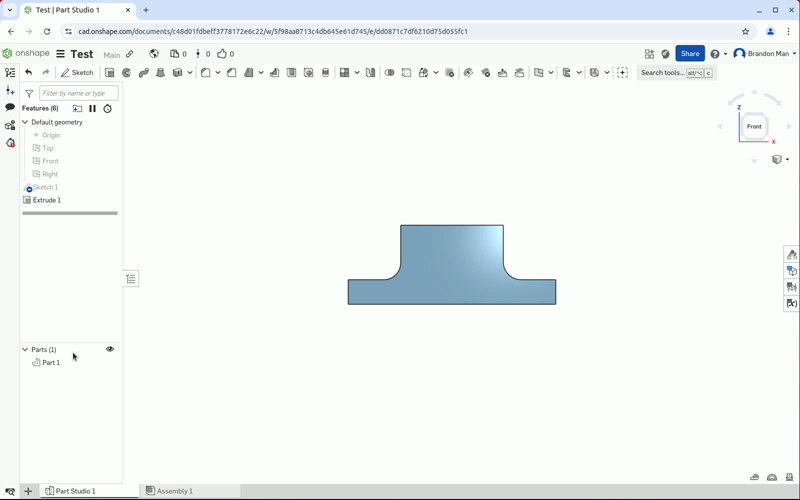
key(shift+p)
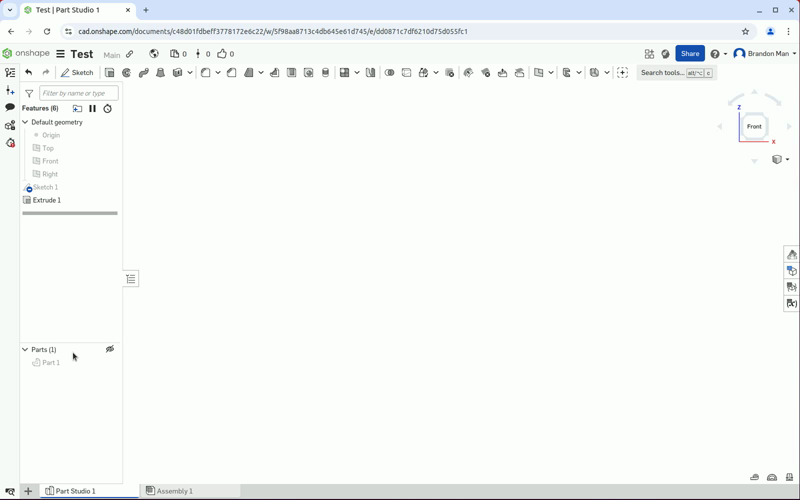
key(space)
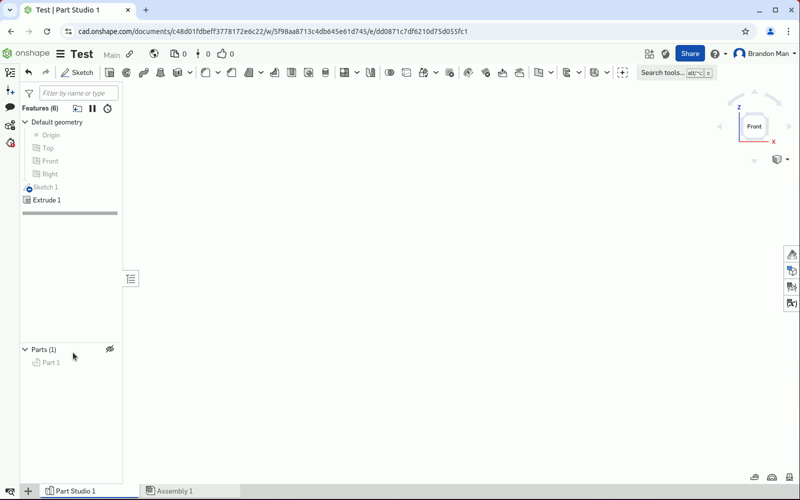
key_down(shift)
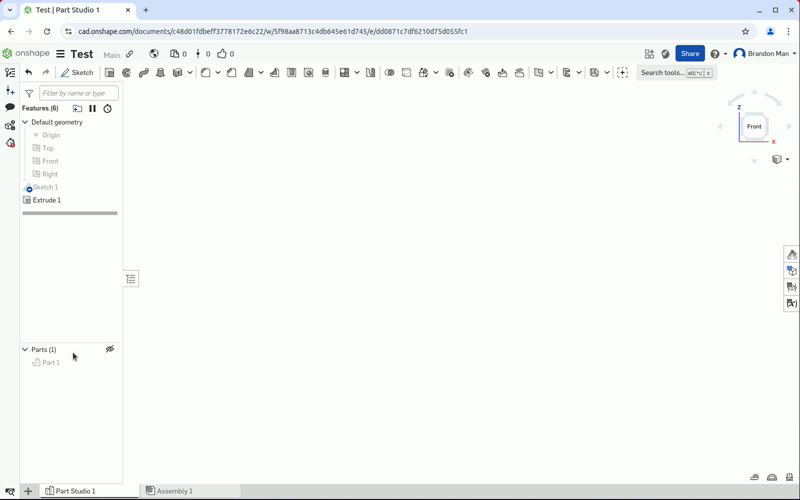
key(down)
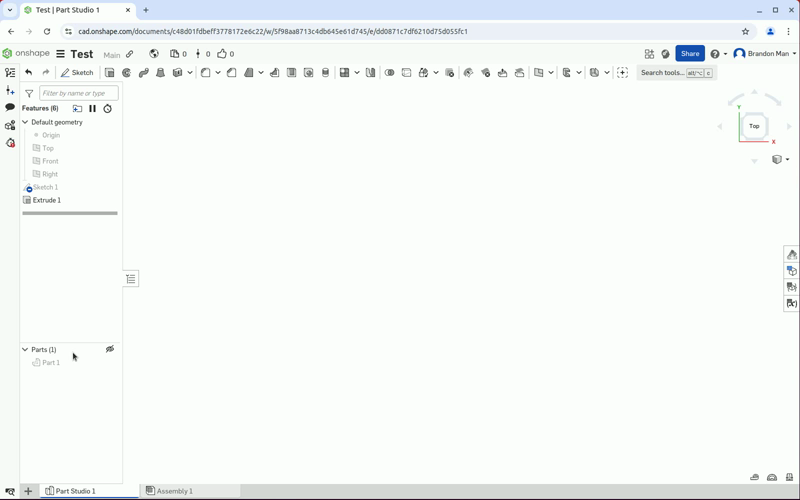
key_up(shift)
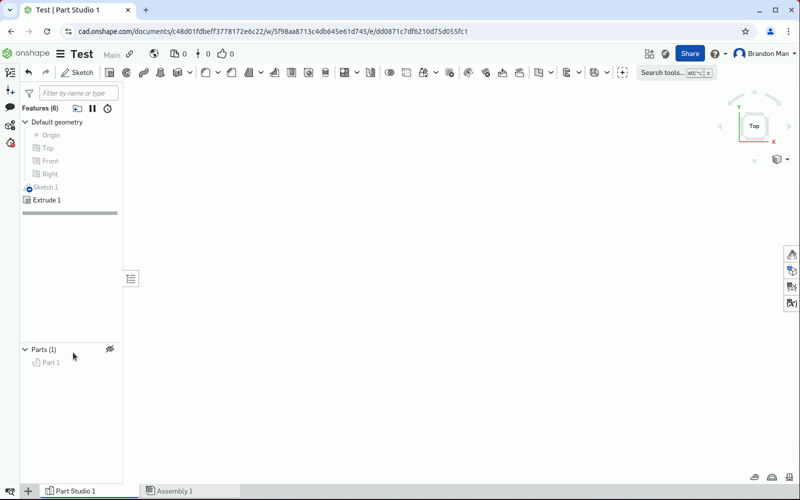
mouse_move(73, 352)
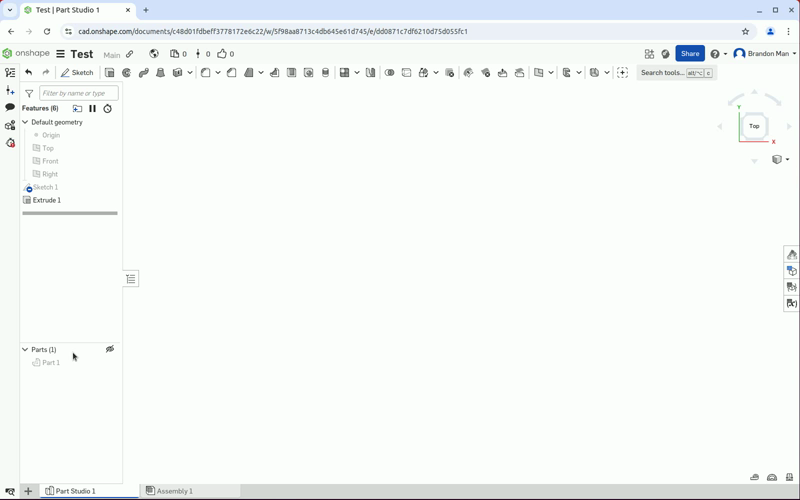
key(shift+y)
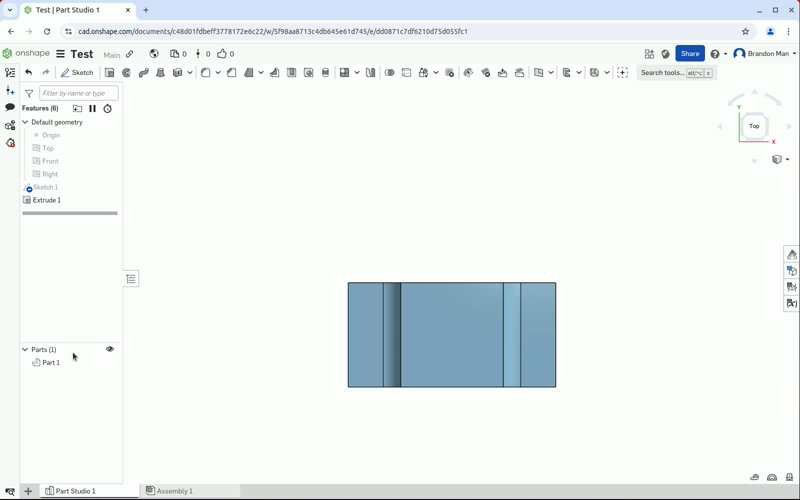
mouse_move(541, 75)
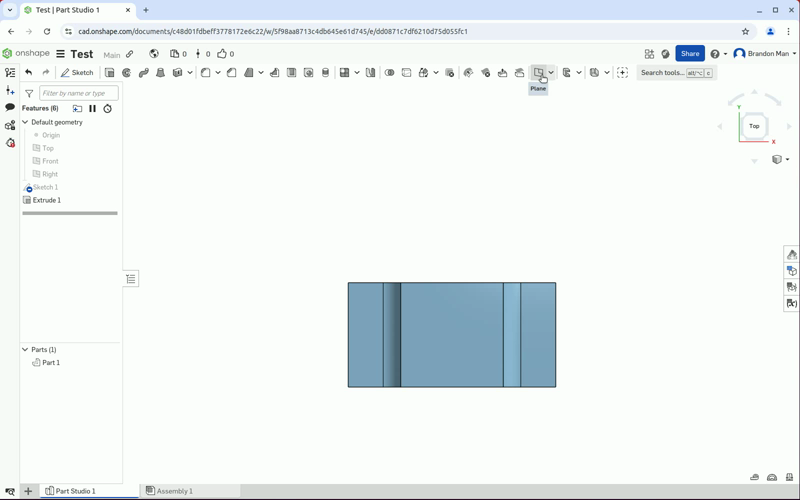
click(541, 75)
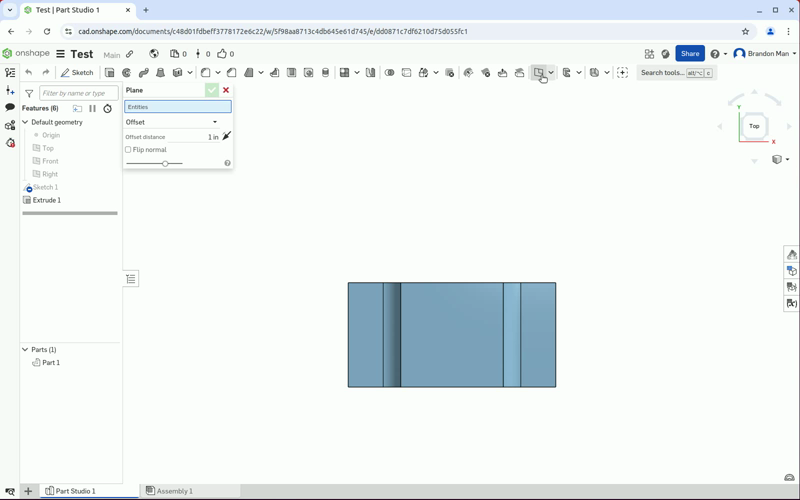
mouse_move(73, 150)
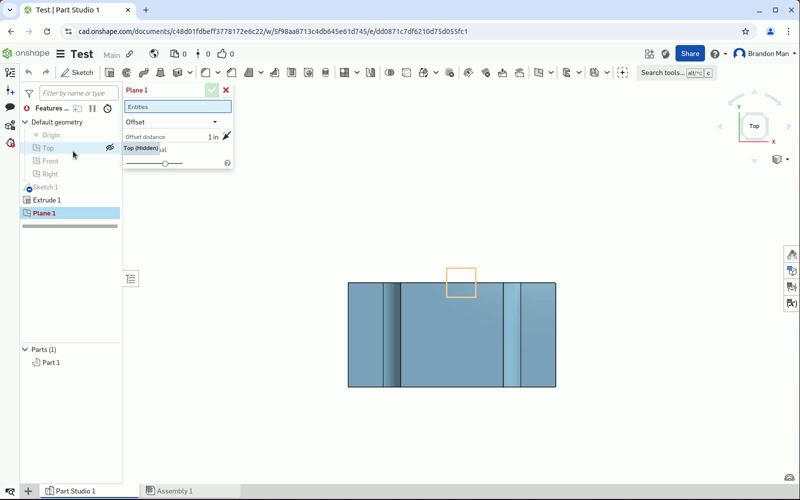
click(73, 150)
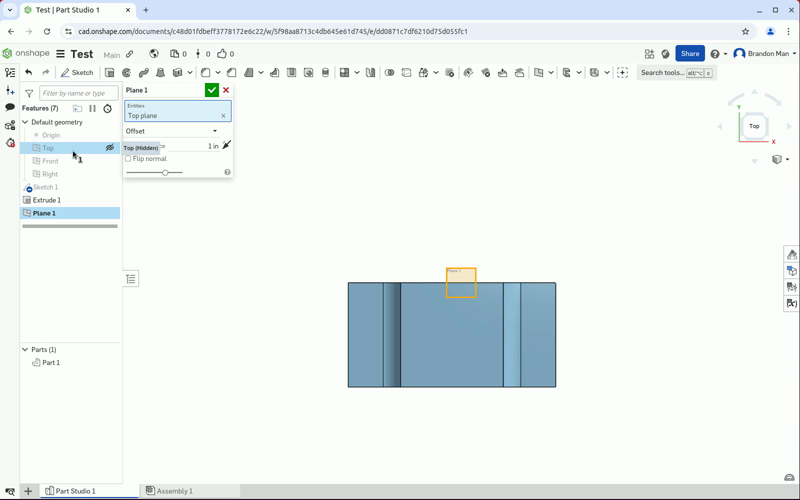
key(tab, 2)
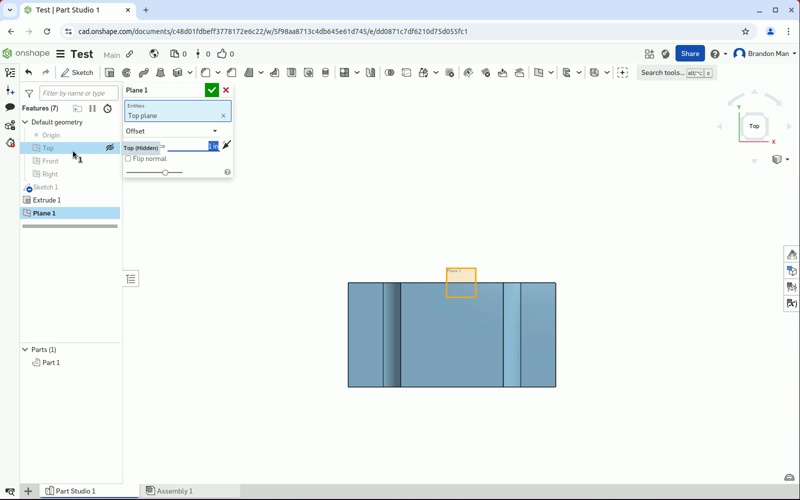
text(0.709)
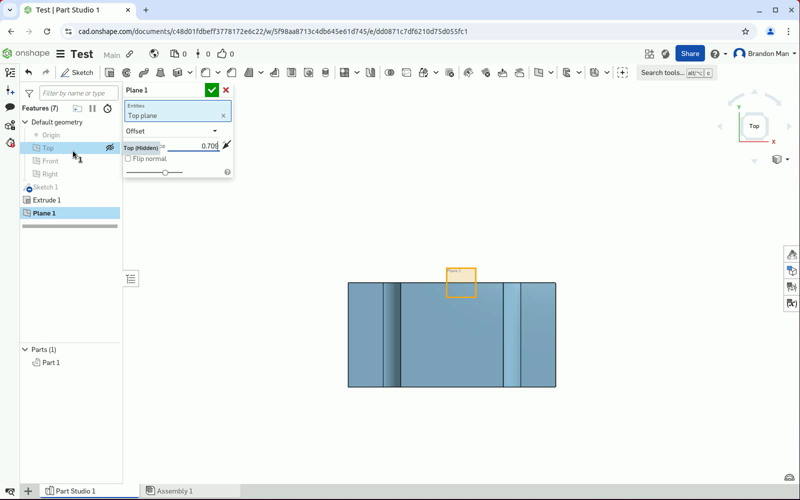
key(enter, 2)
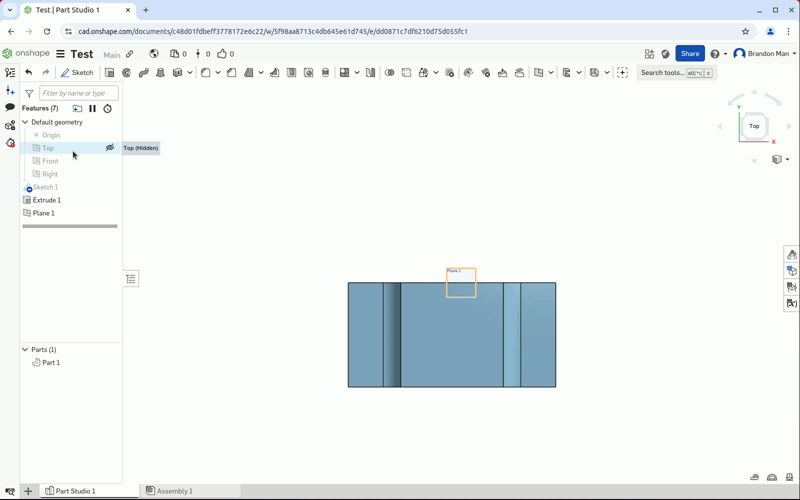
key(shift+s)
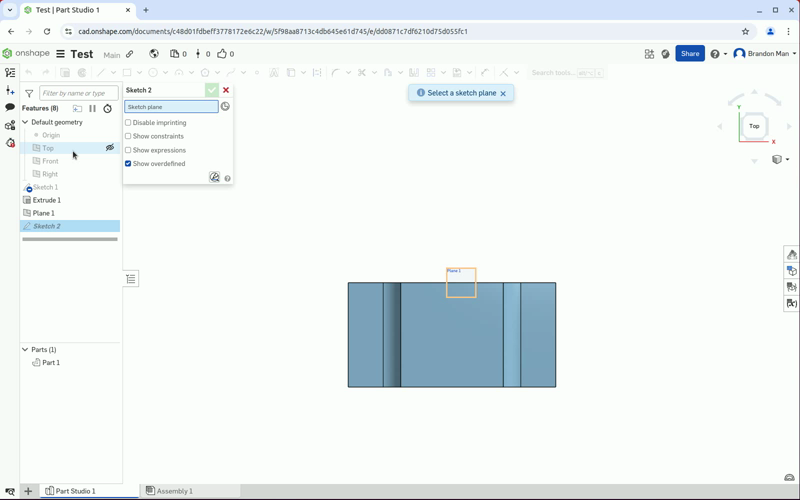
mouse_move(73, 215)
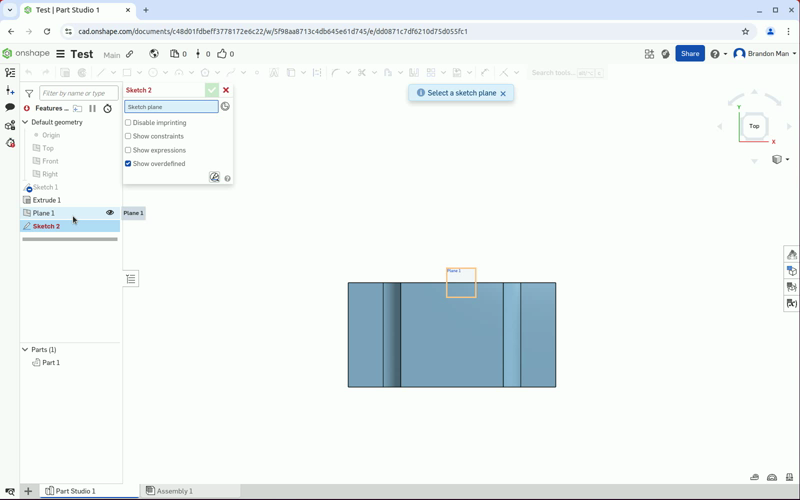
click(73, 215)
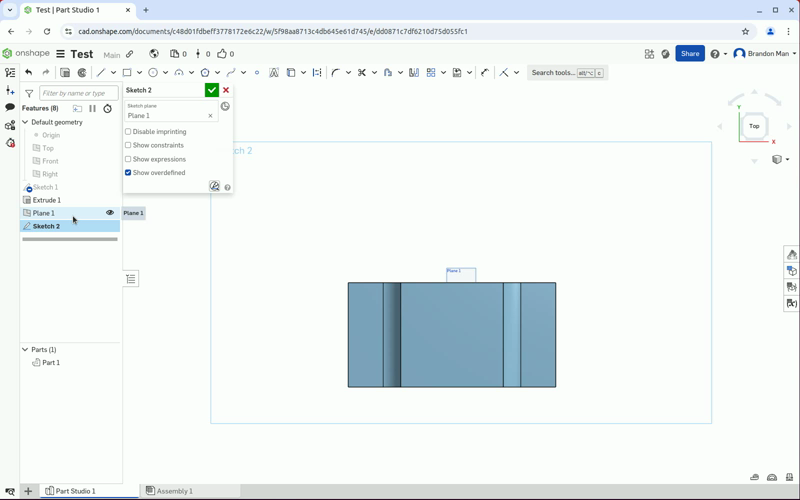
mouse_move(73, 352)
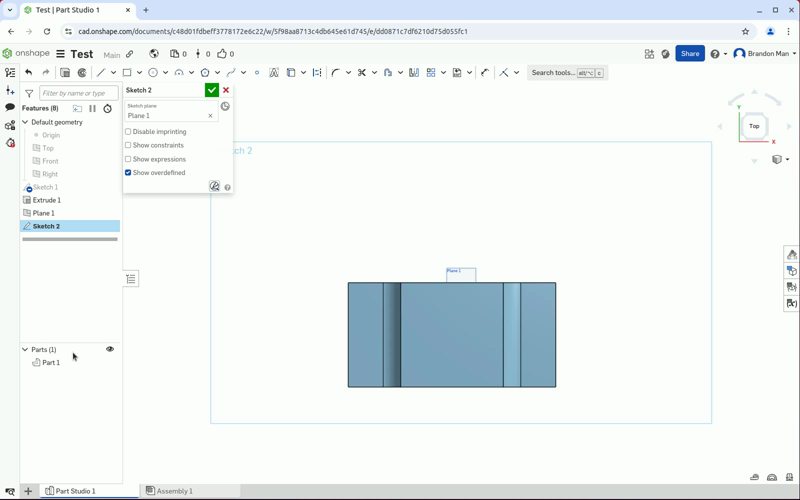
key(y)
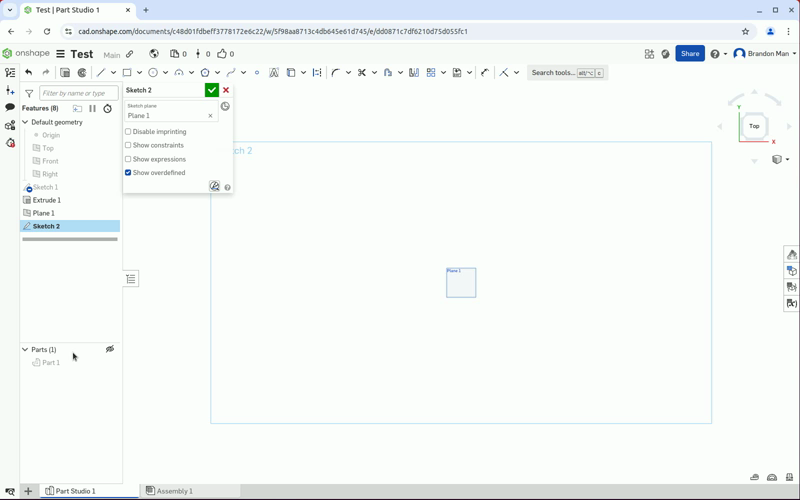
key(c)
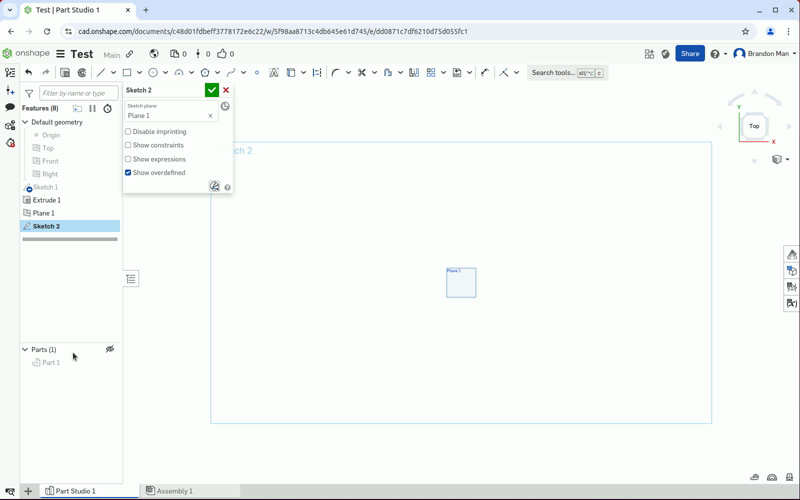
key_down(shift)
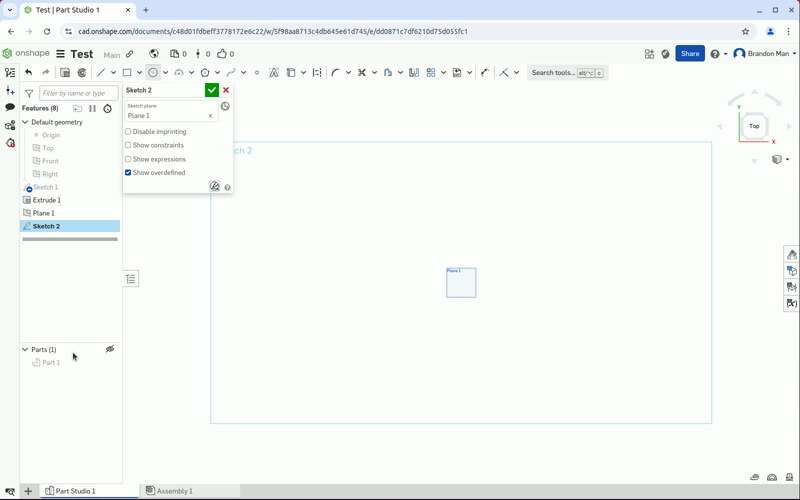
mouse_move(540, 335)
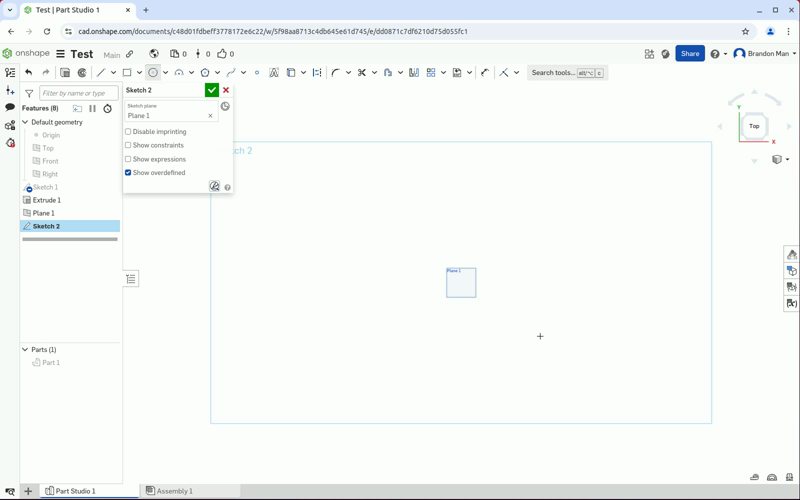
click(540, 335)
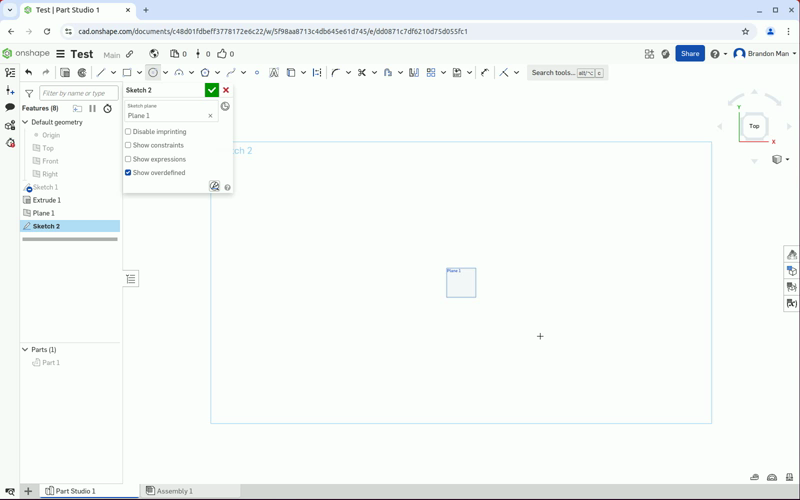
key_up(shift)
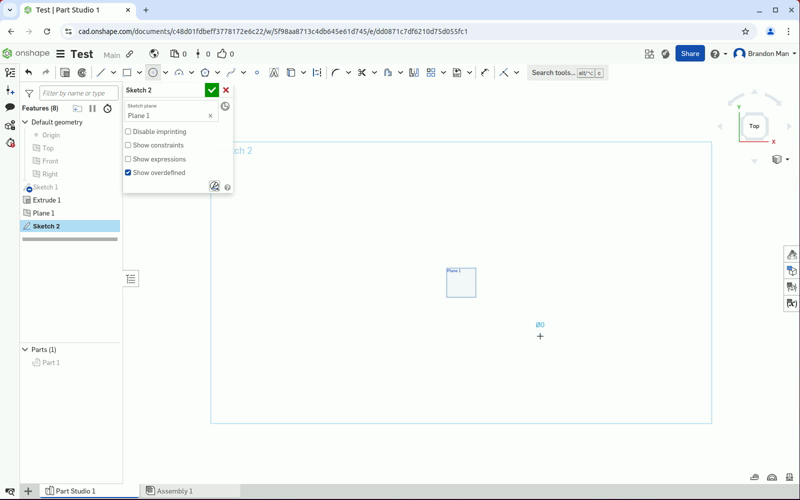
mouse_move(547, 335)
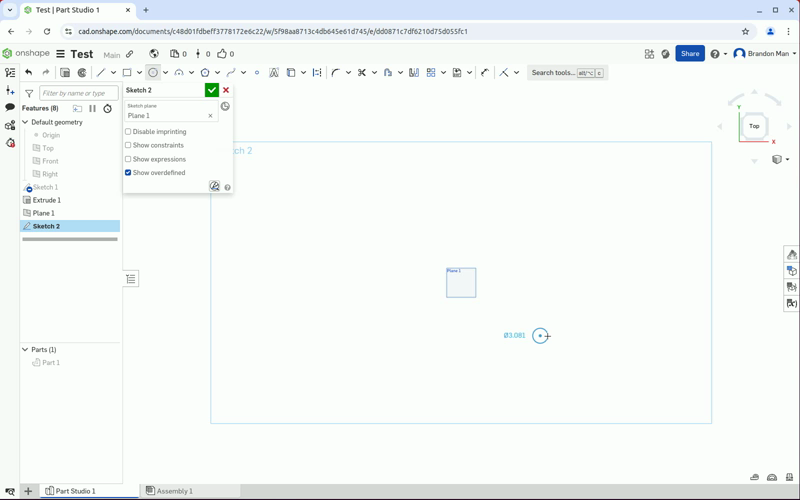
click(547, 335)
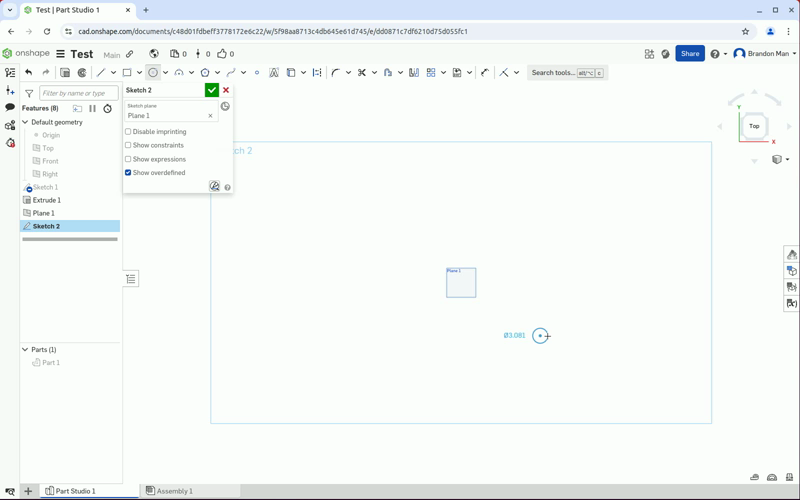
key(esc)
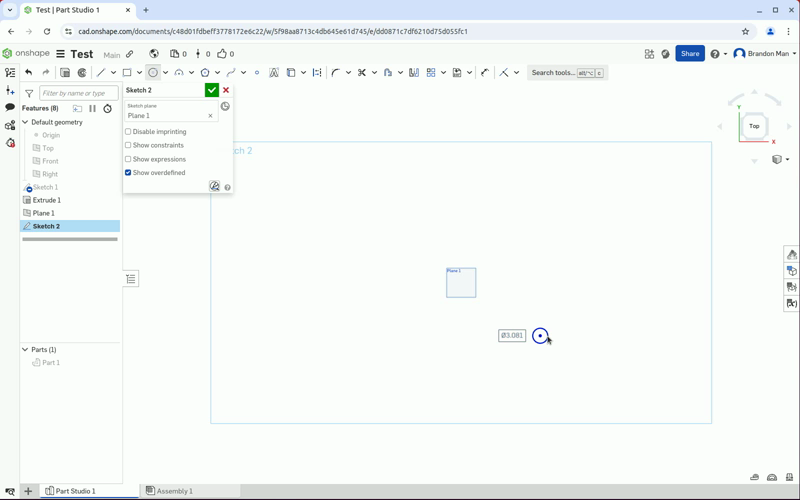
mouse_move(538, 338)
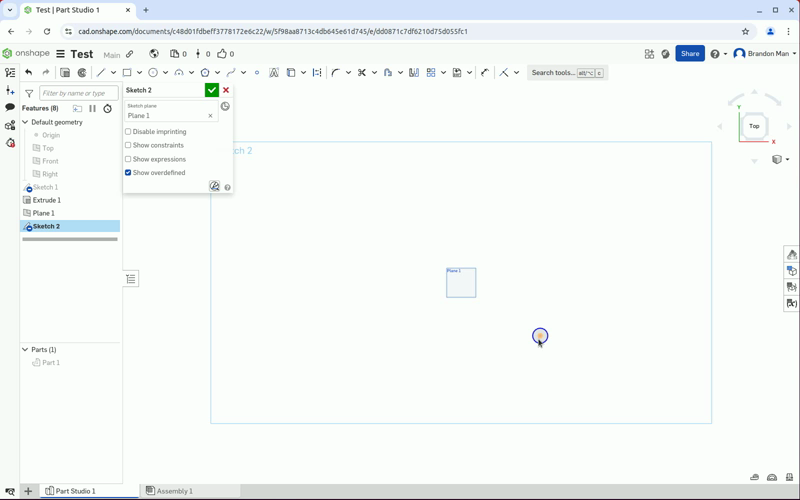
scroll(6)
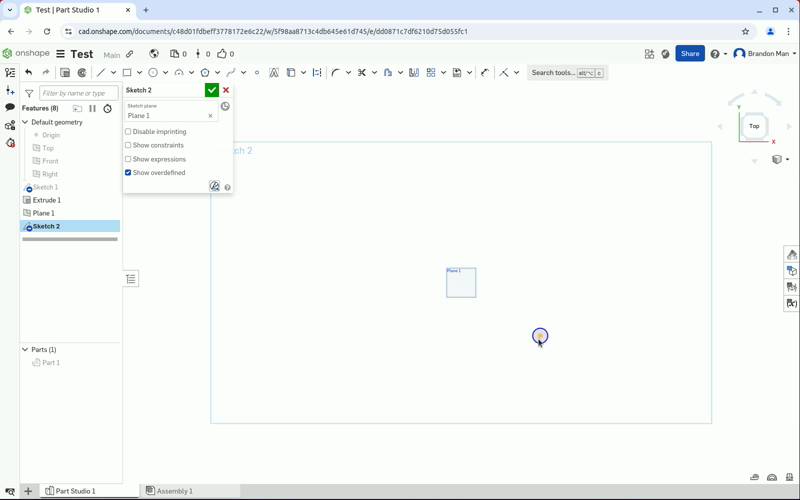
scroll(6)
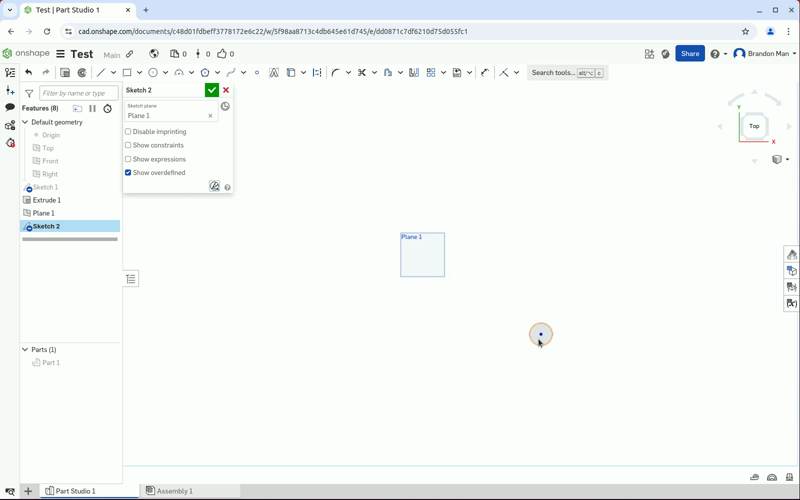
scroll(6)
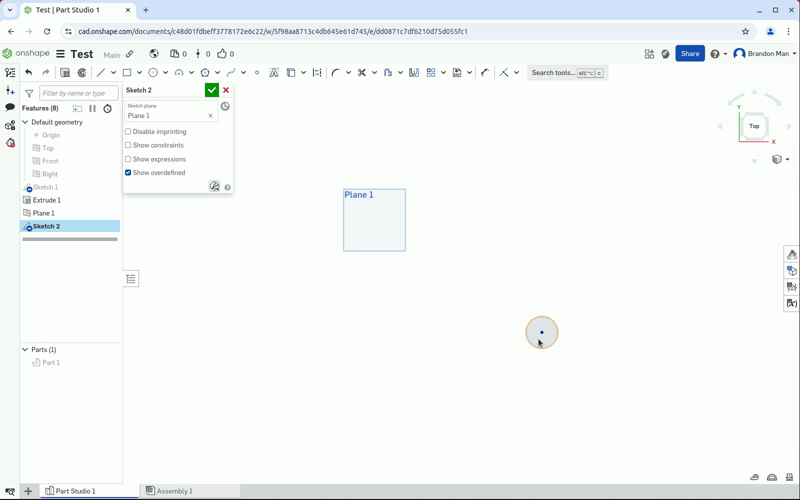
scroll(6)
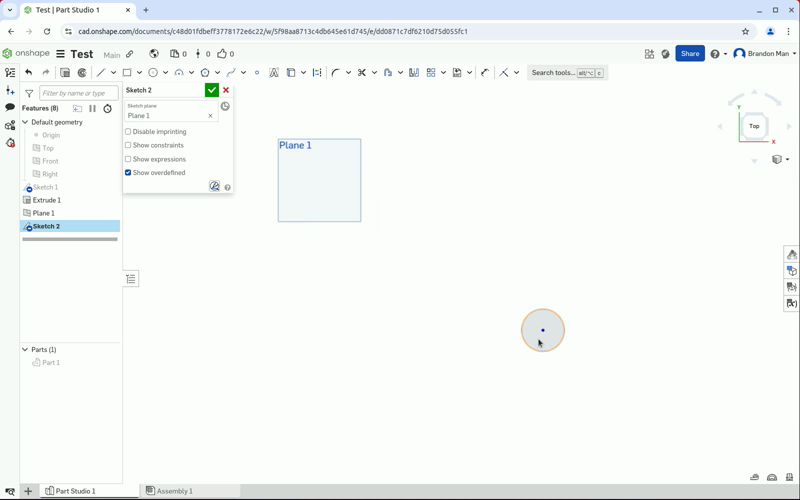
scroll(6)
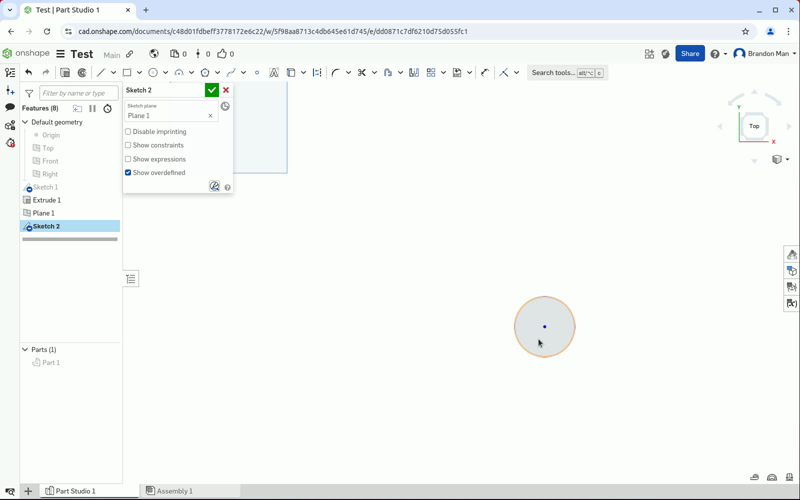
scroll(6)
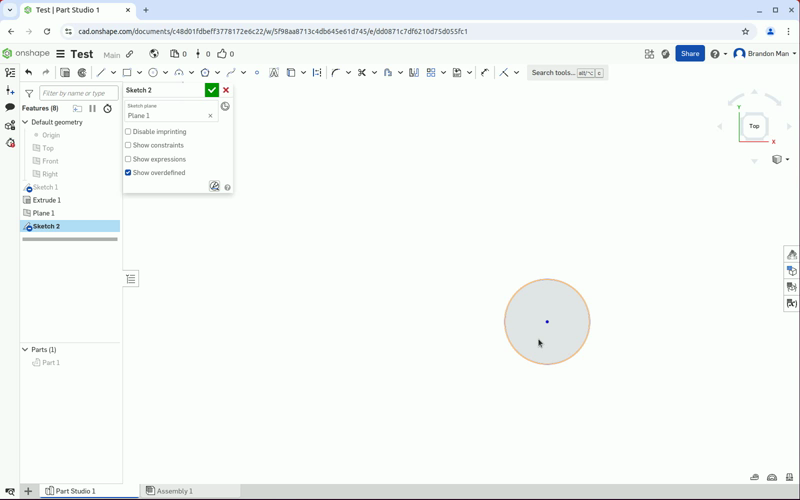
scroll(6)
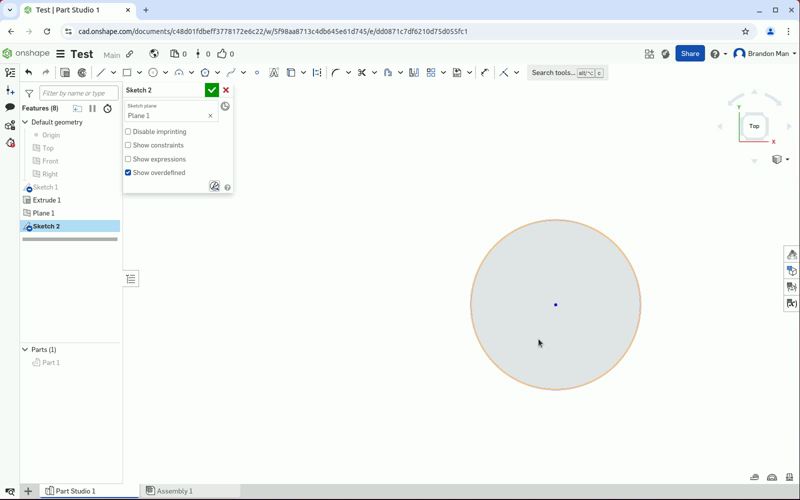
click(538, 338)
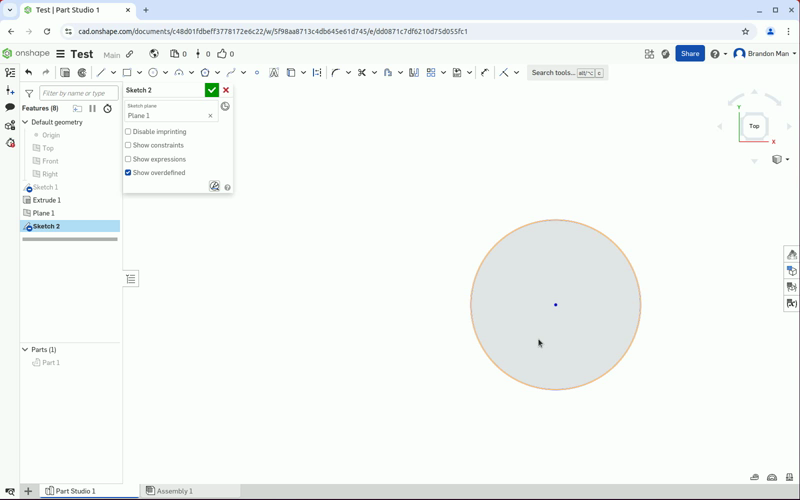
scroll(-6)
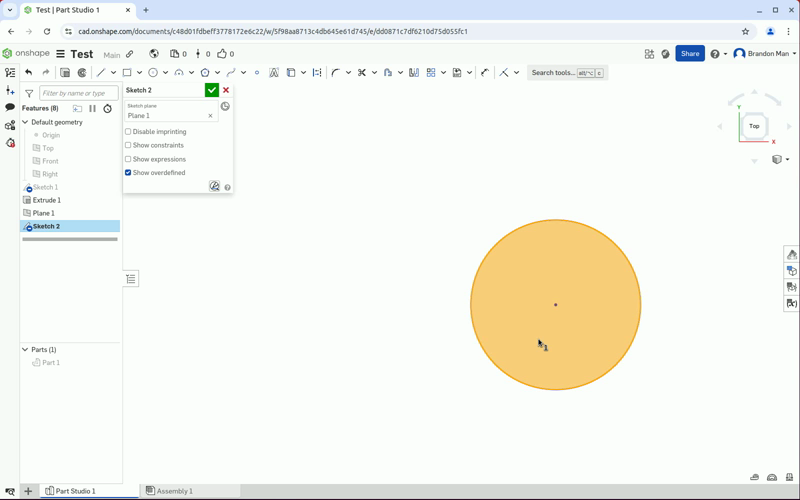
scroll(-6)
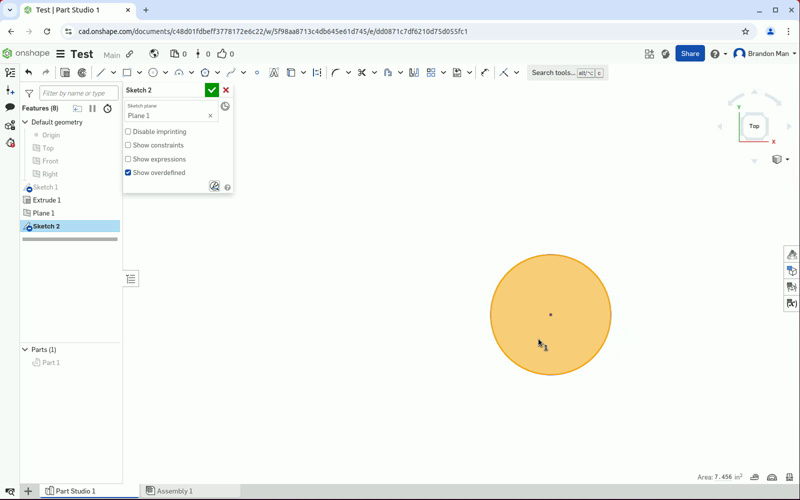
scroll(-6)
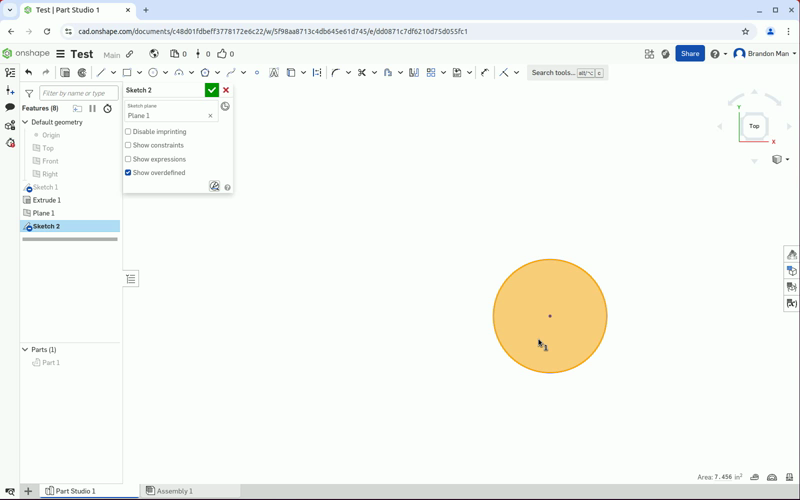
scroll(-6)
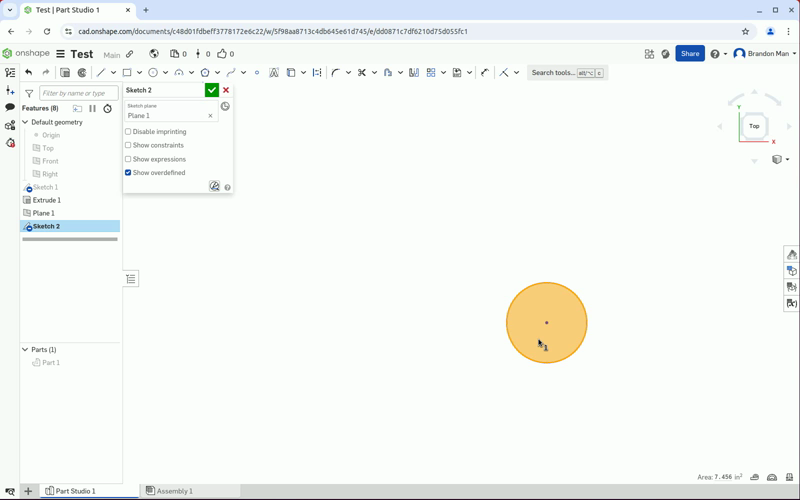
scroll(-6)
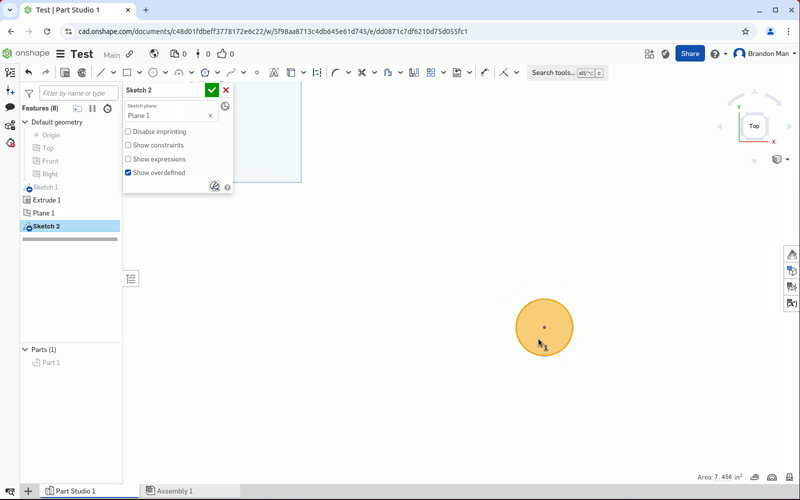
scroll(-6)
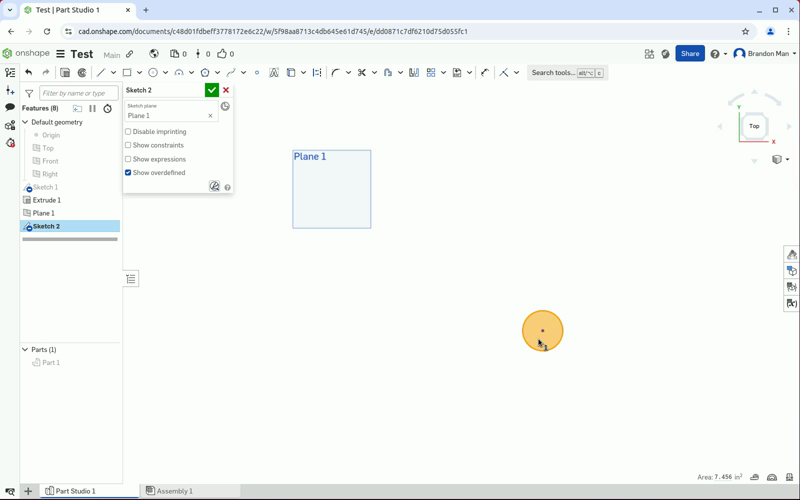
scroll(-6)
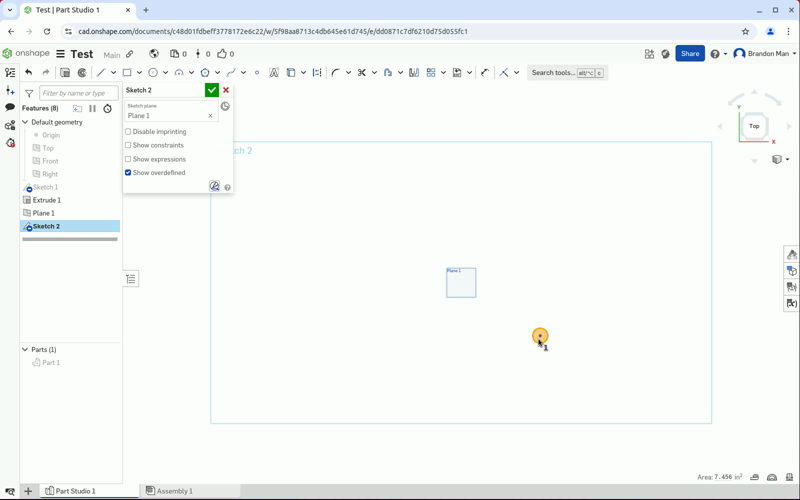
mouse_move(73, 352)
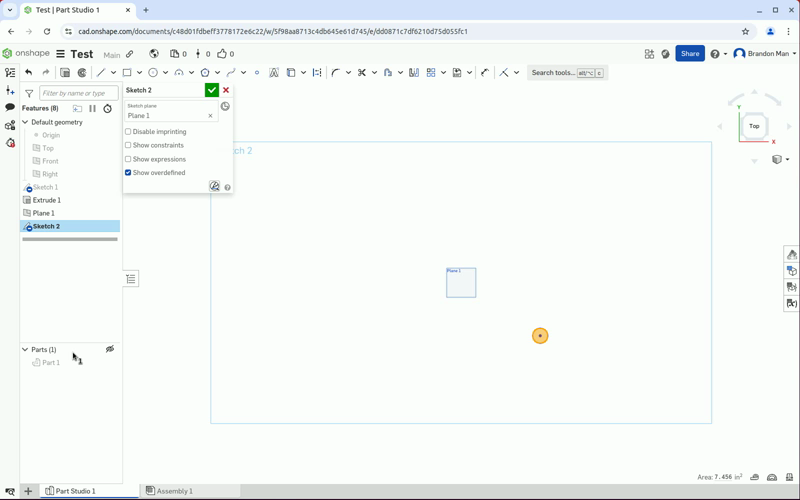
key(shift+y)
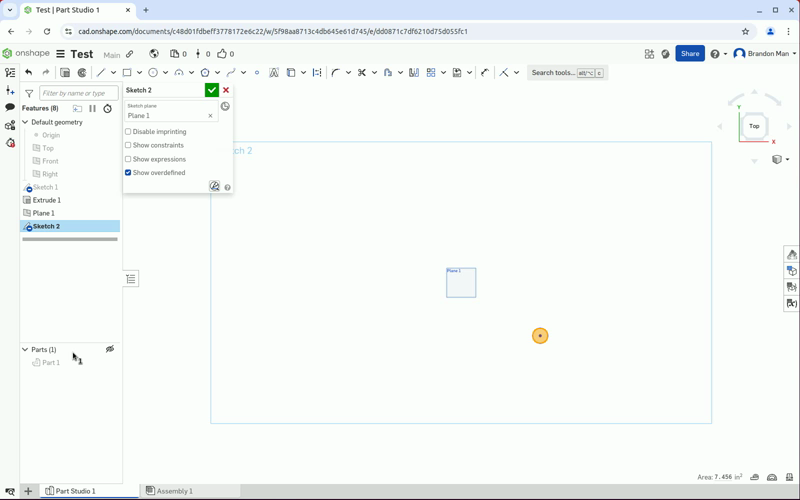
key(shift+e)
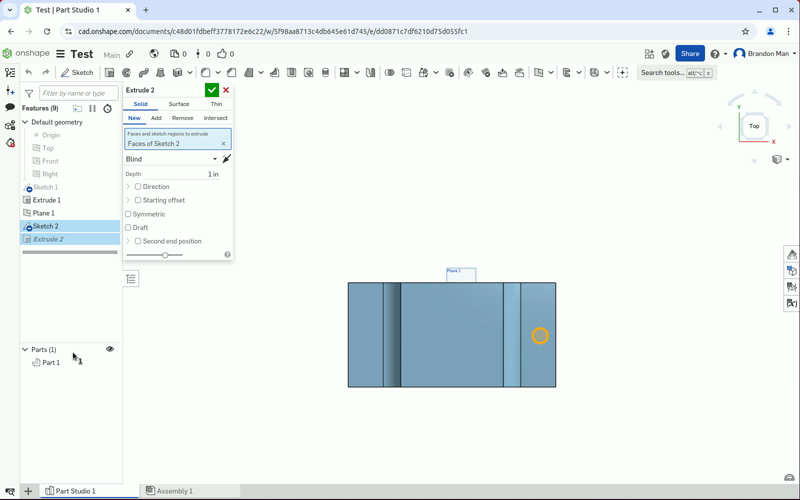
mouse_move(143, 106)
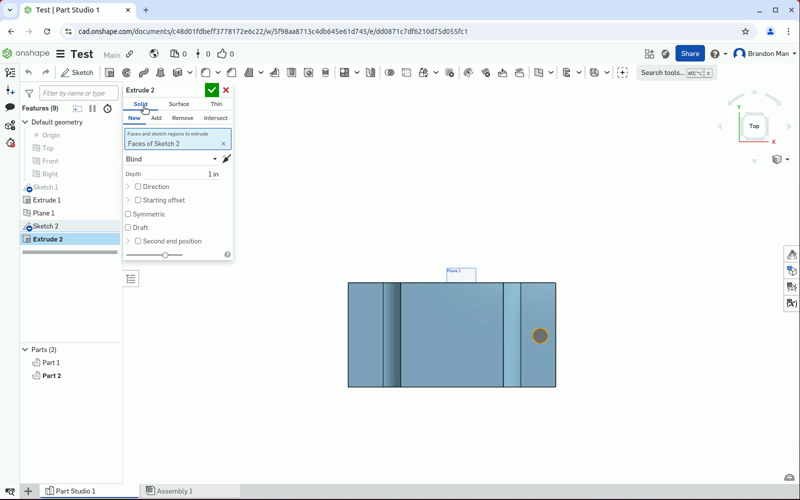
click(143, 106)
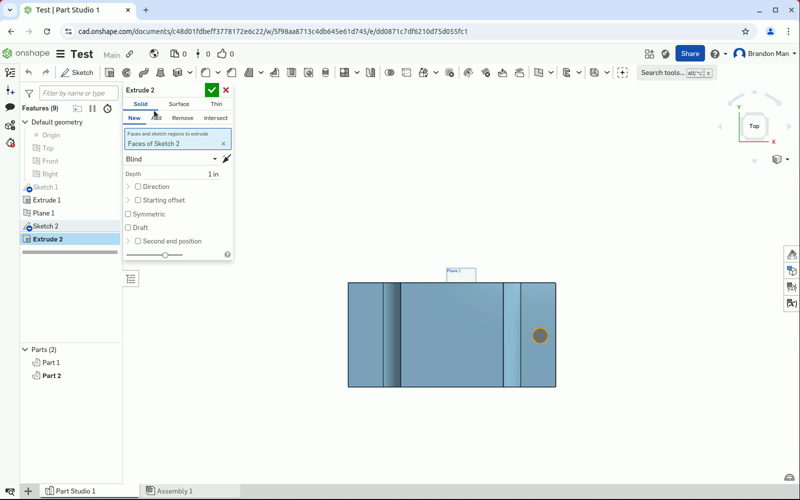
mouse_move(186, 120)
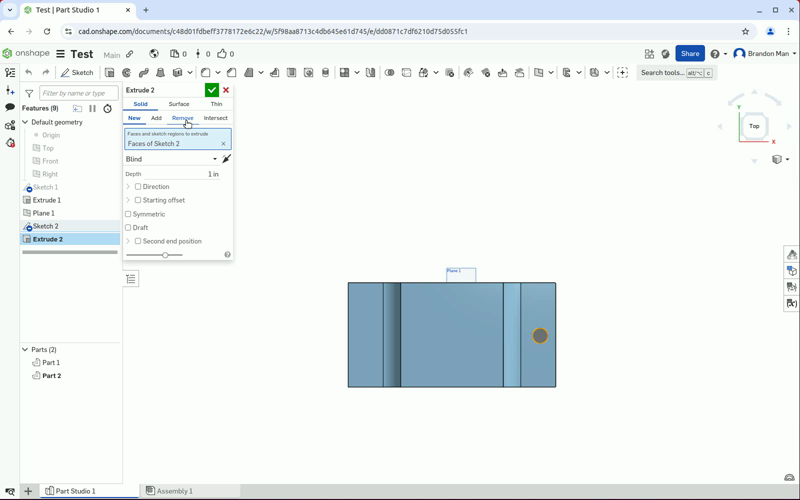
click(186, 120)
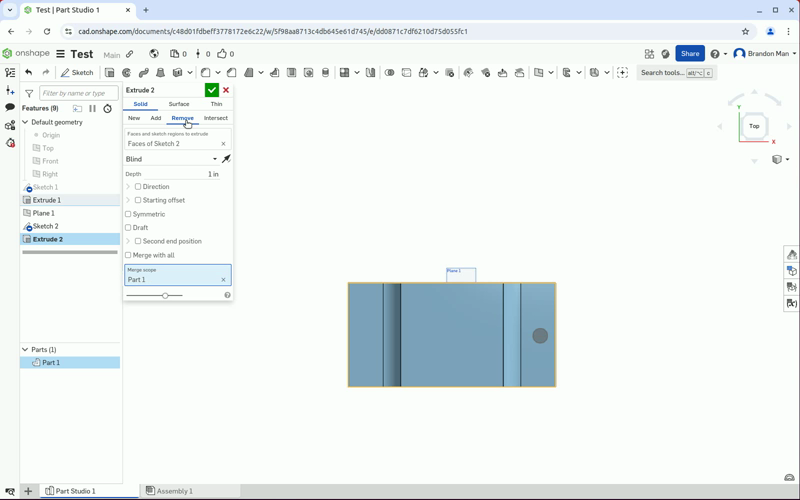
key(tab, 4)
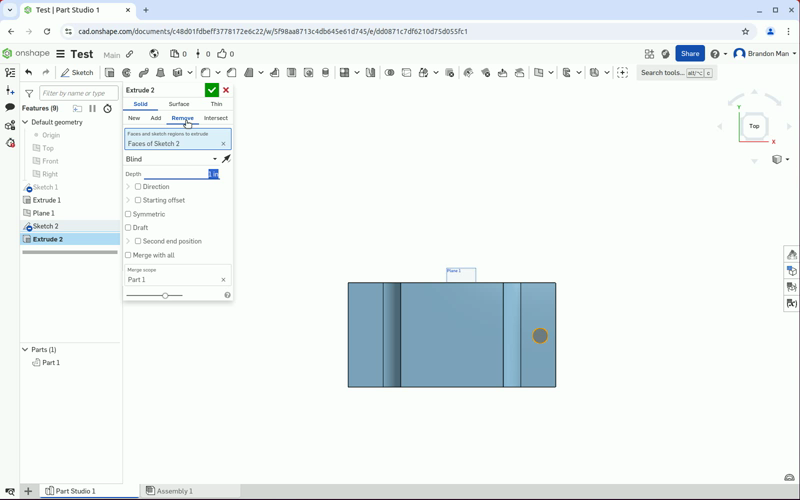
text(7.221)
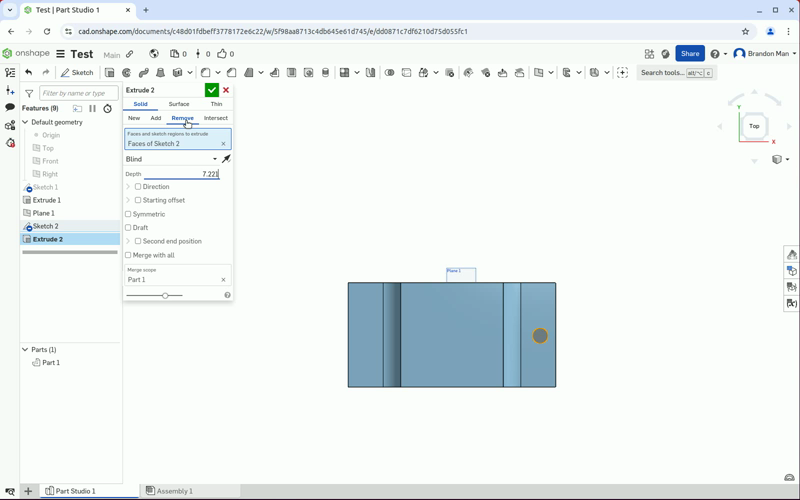
key(tab, 6)
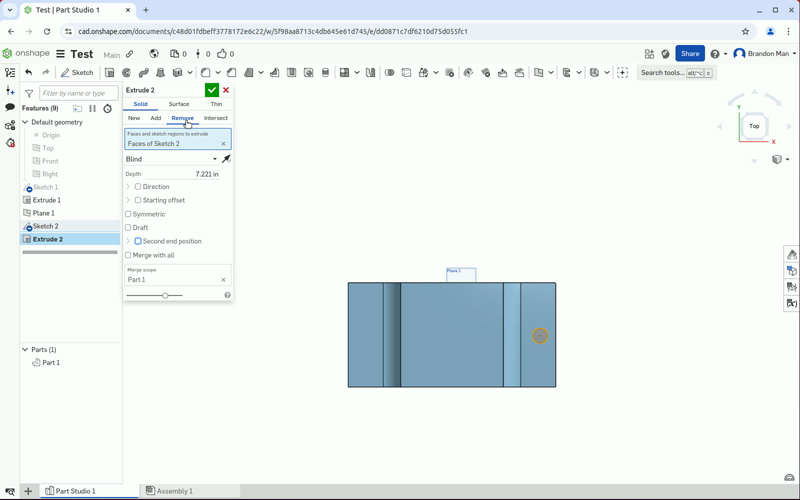
key(space)
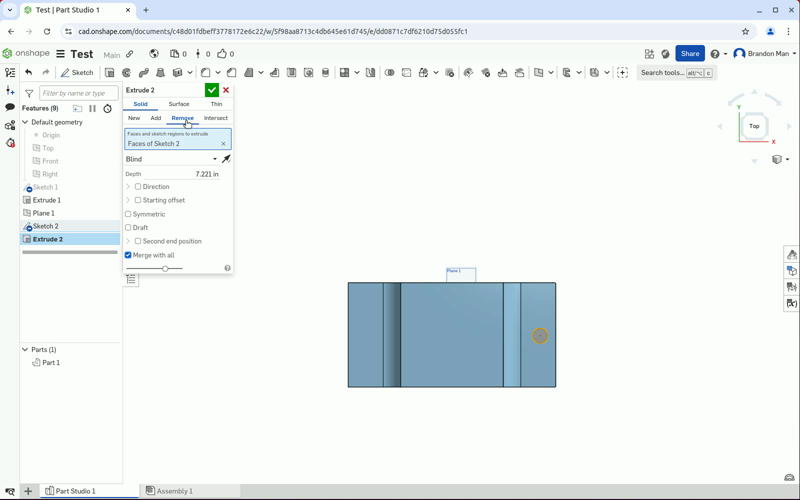
key(enter)
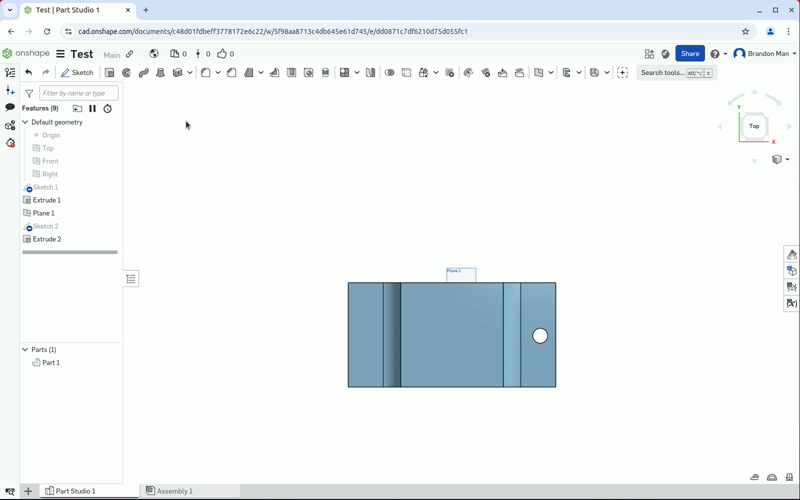
key(shift+h)
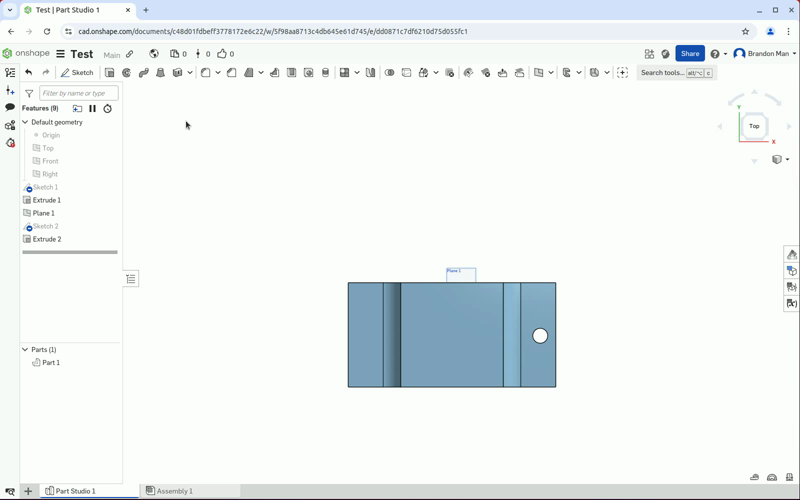
key(shift+h)
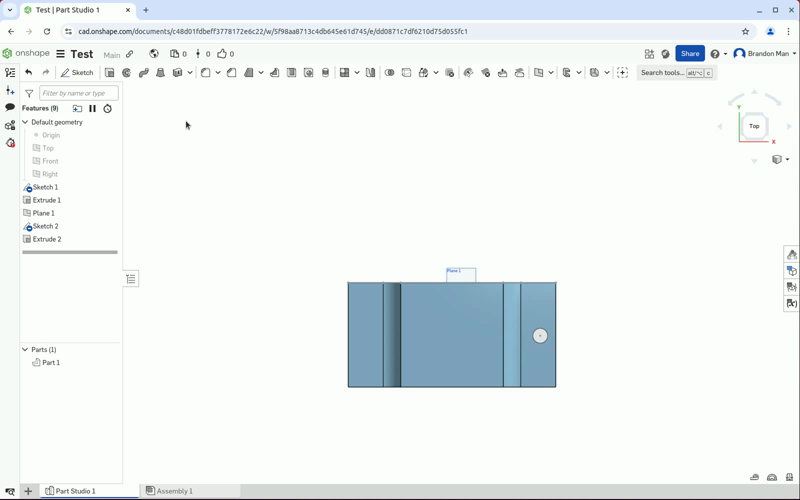
key(shift+7)
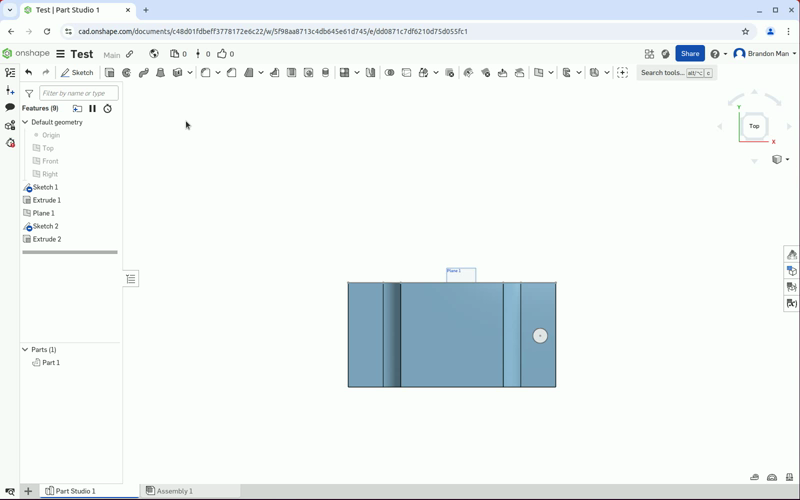
key(up, 3)
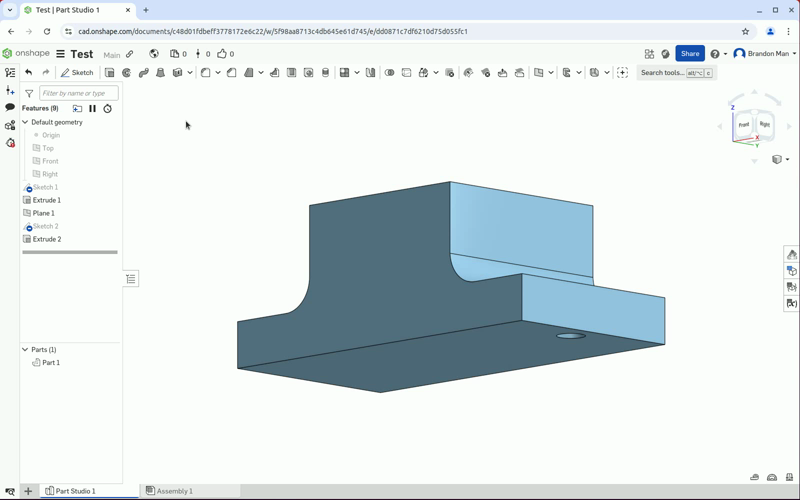
key(left, 3)
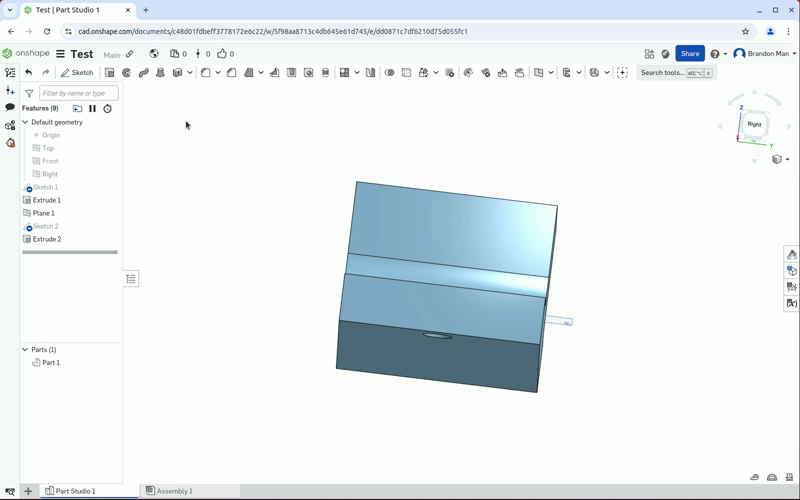
key(right, 3)
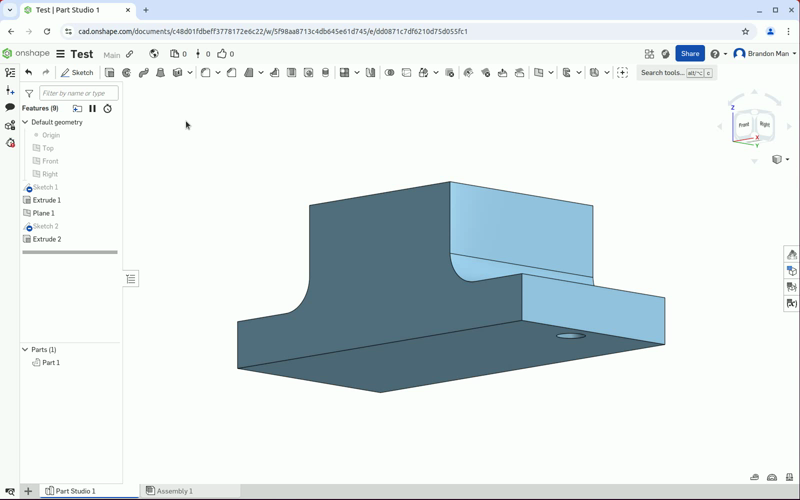
key(down, 3)
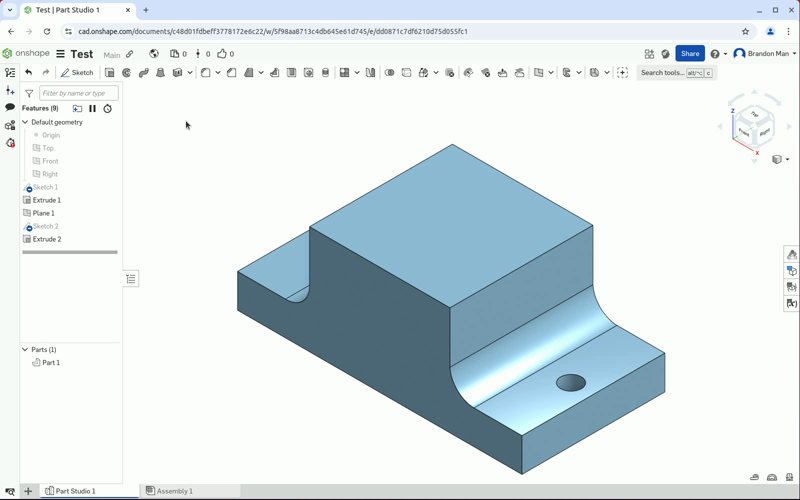
mouse_move(73, 189)
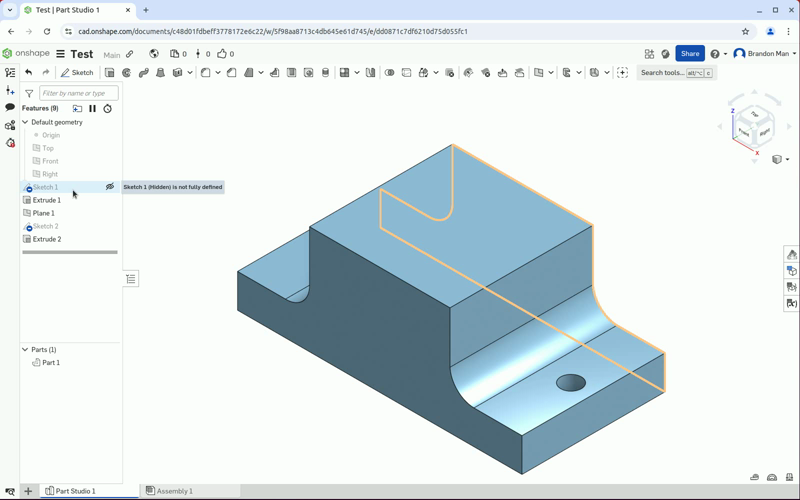
click(73, 189)